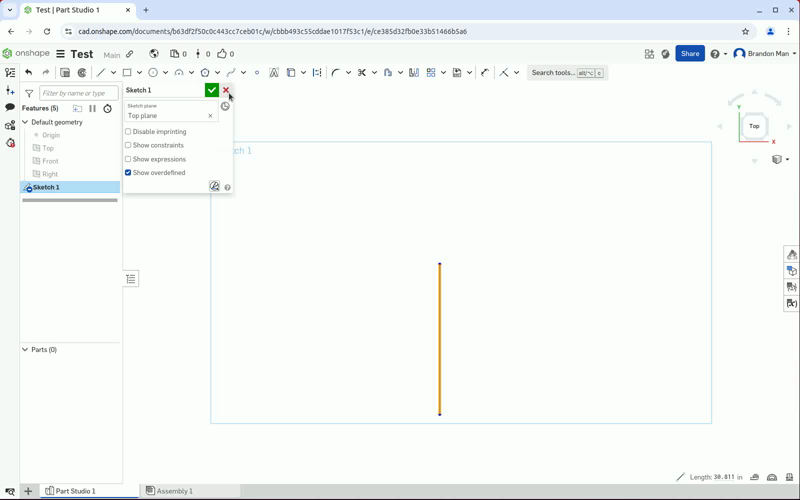
key(shift+h)
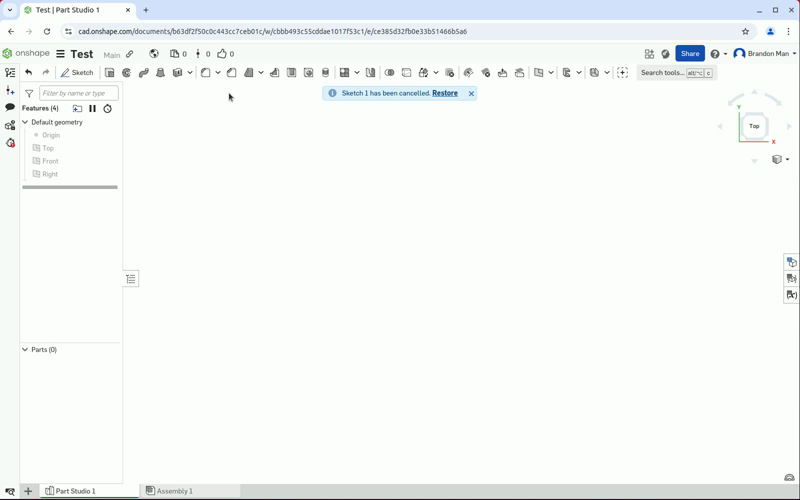
mouse_move(73, 352)
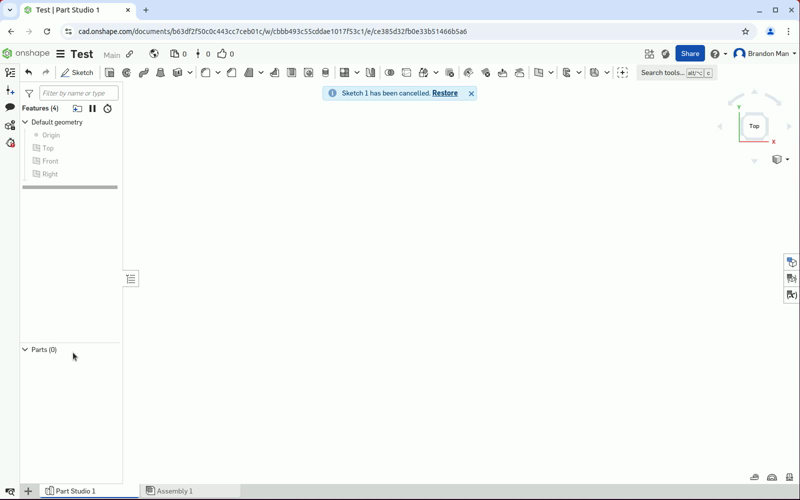
key(y)
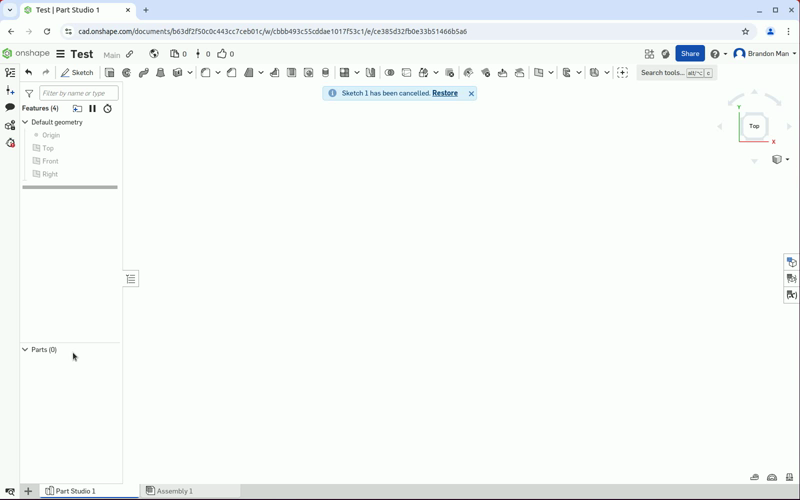
key(shift+p)
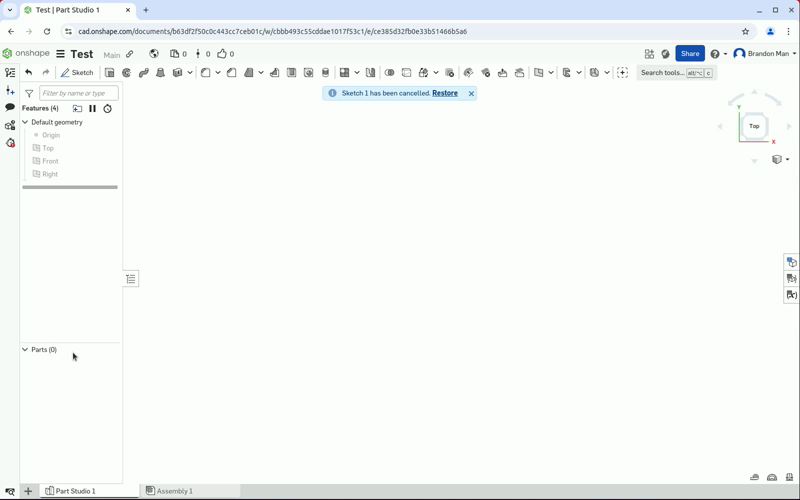
key(space)
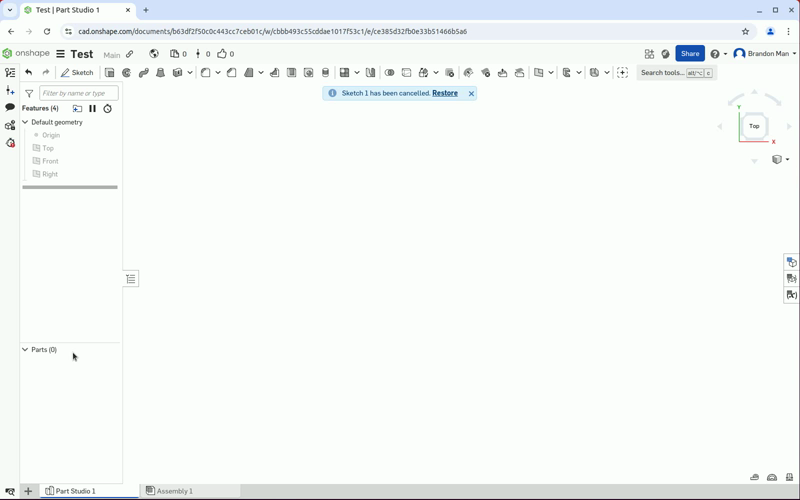
key_down(shift)
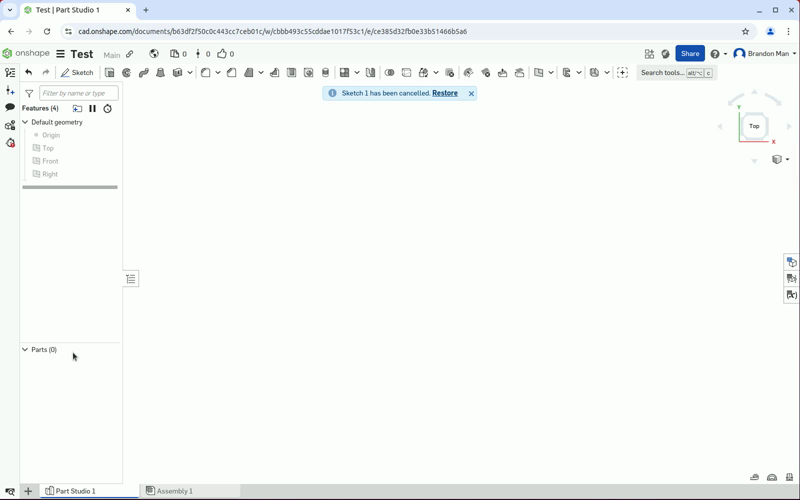
key(up)
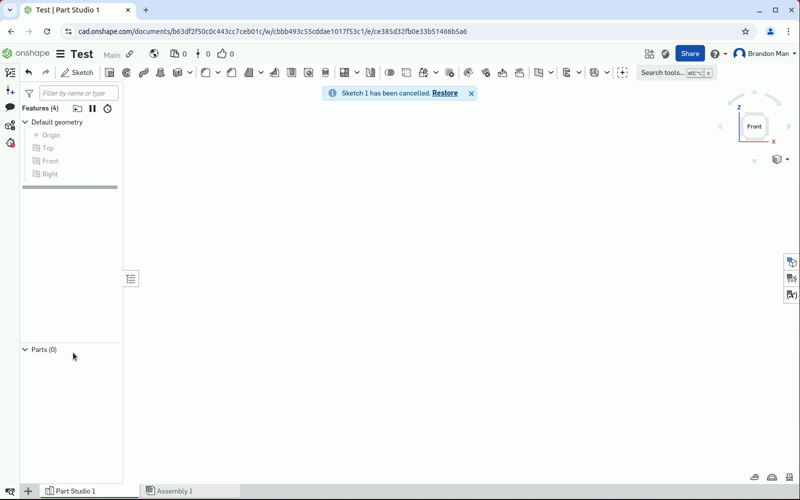
key_up(shift)
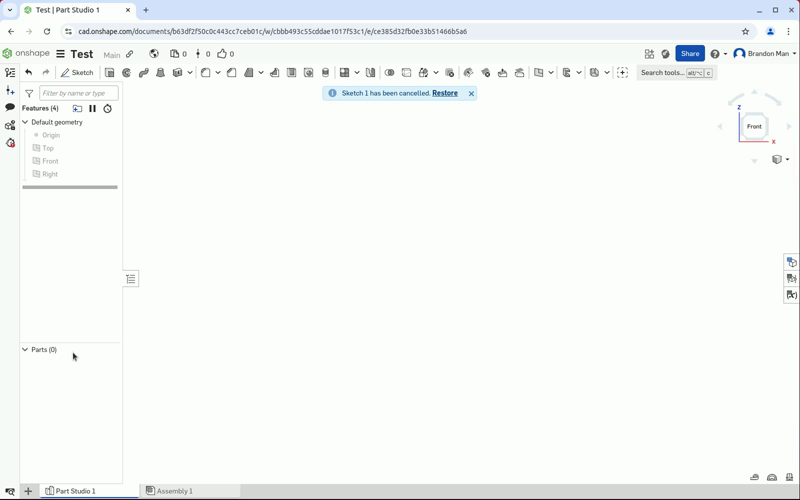
key(space)
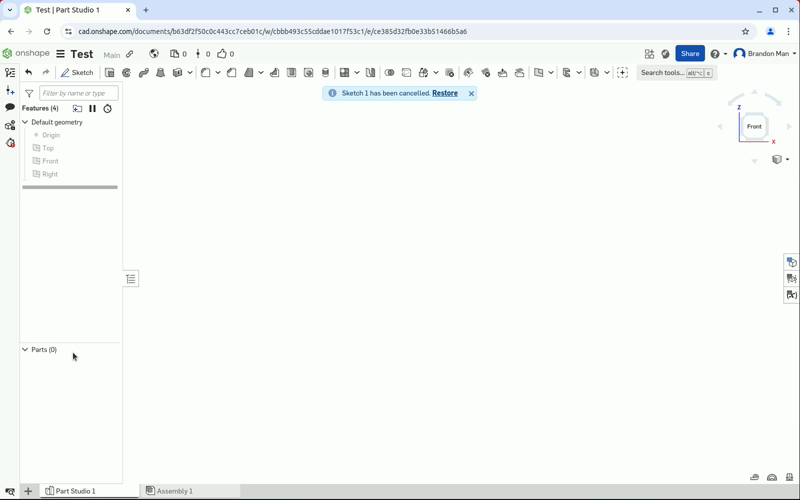
key_down(shift)
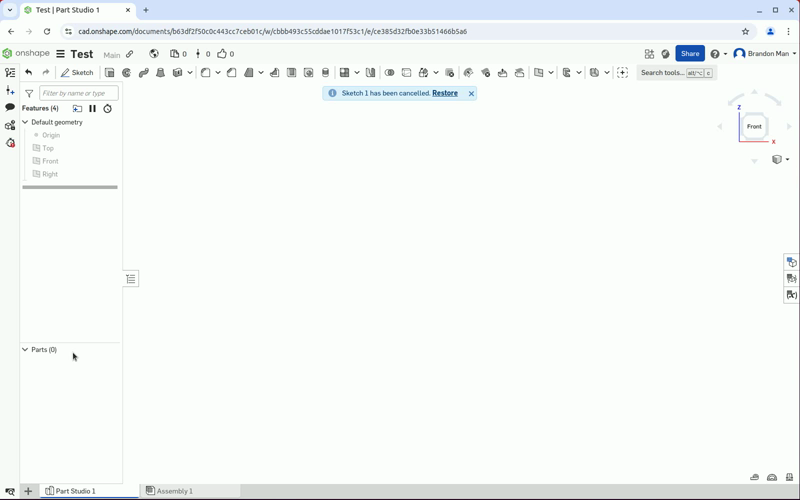
key(left)
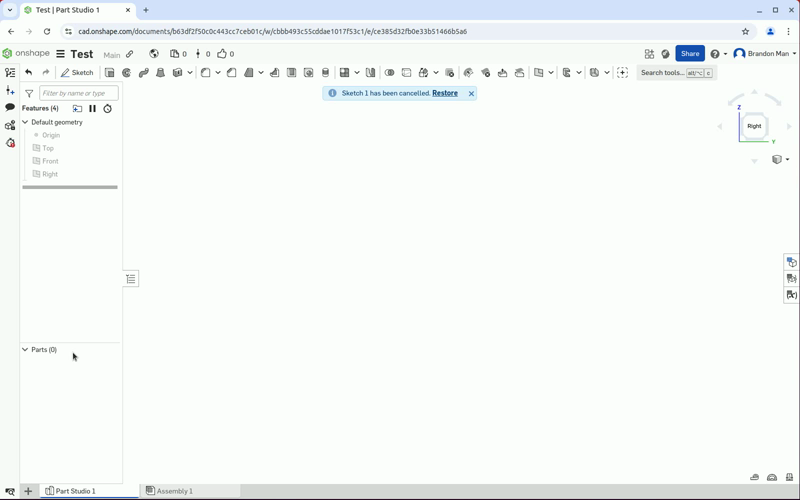
key_up(shift)
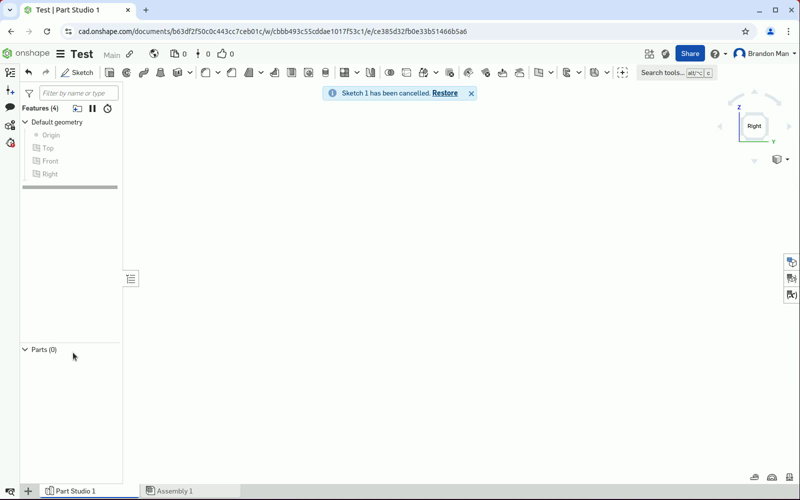
mouse_move(73, 352)
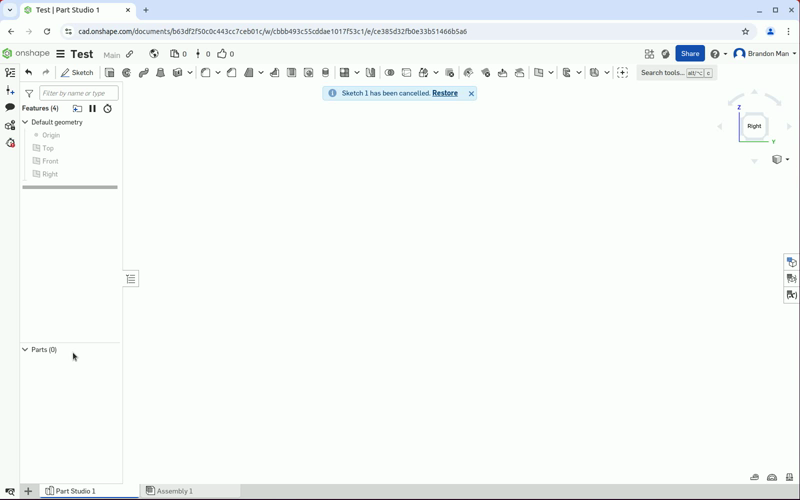
key(shift+y)
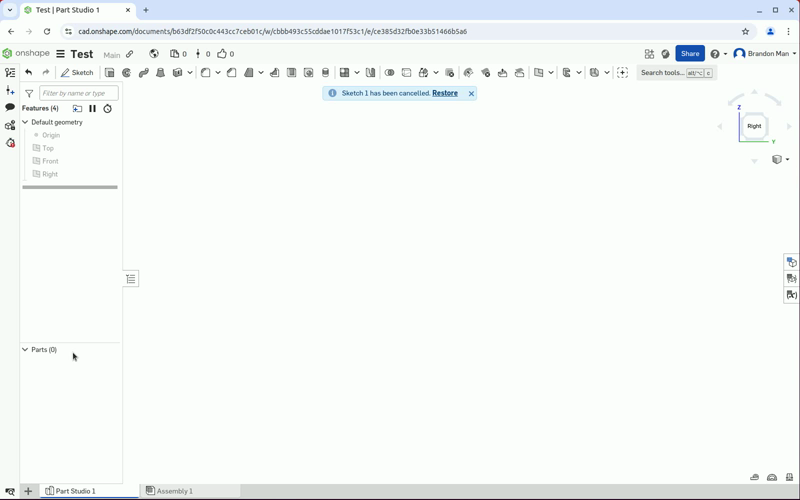
key(shift+s)
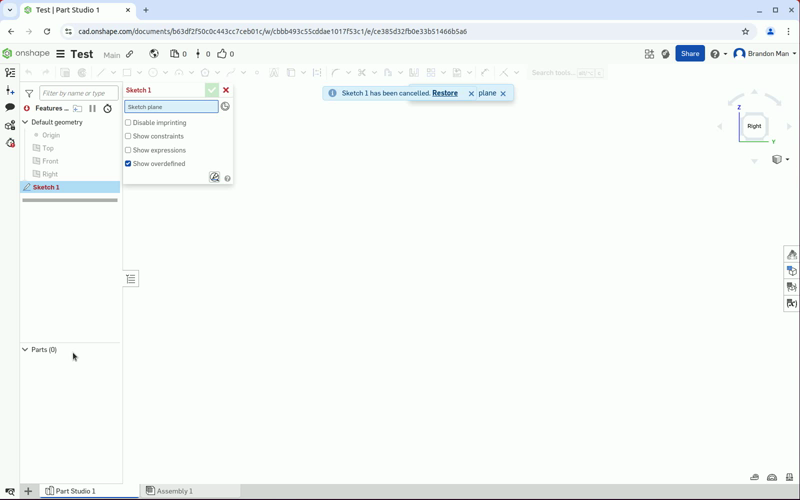
mouse_move(73, 176)
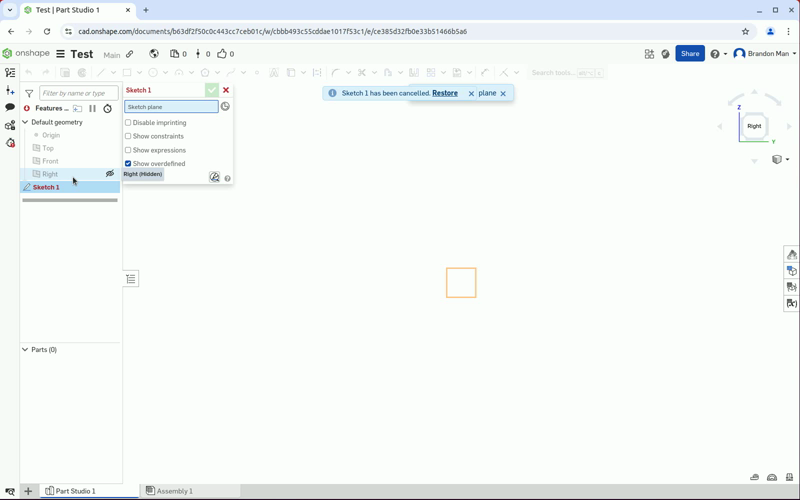
click(73, 176)
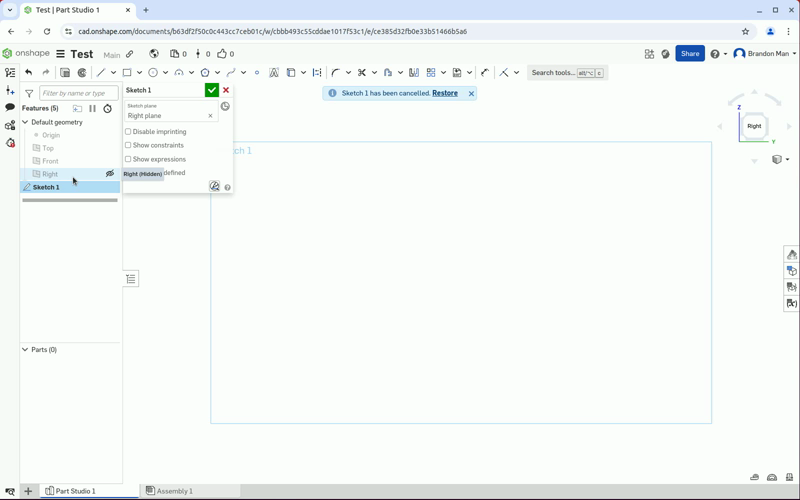
mouse_move(73, 352)
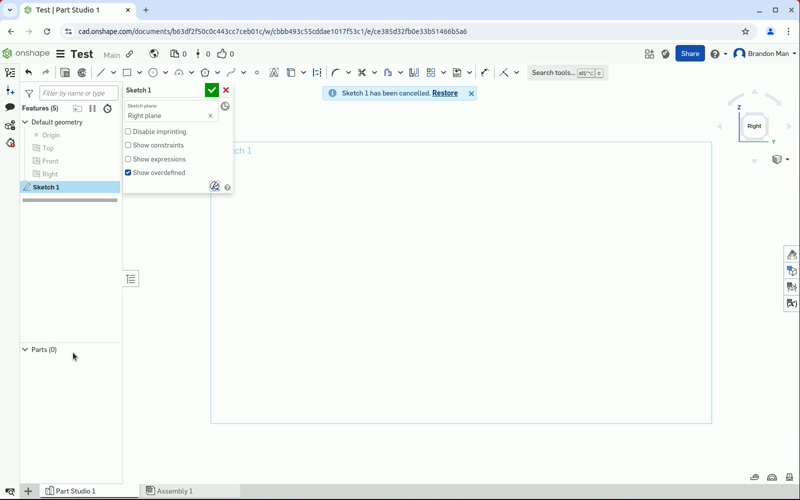
key(y)
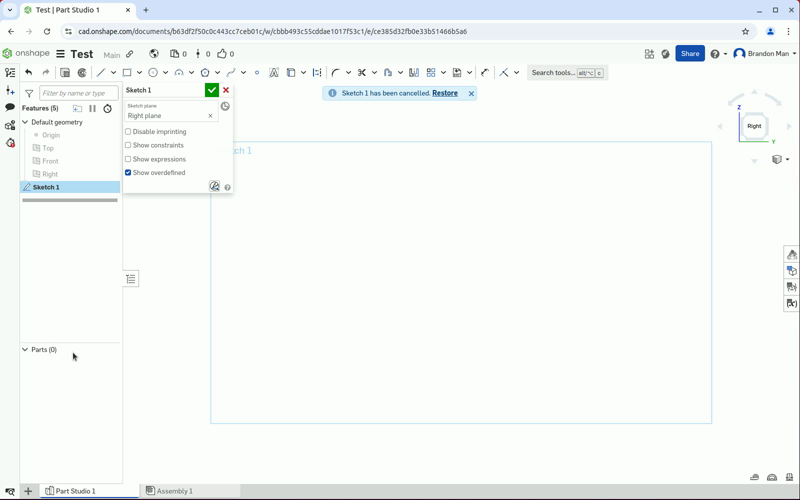
key(c)
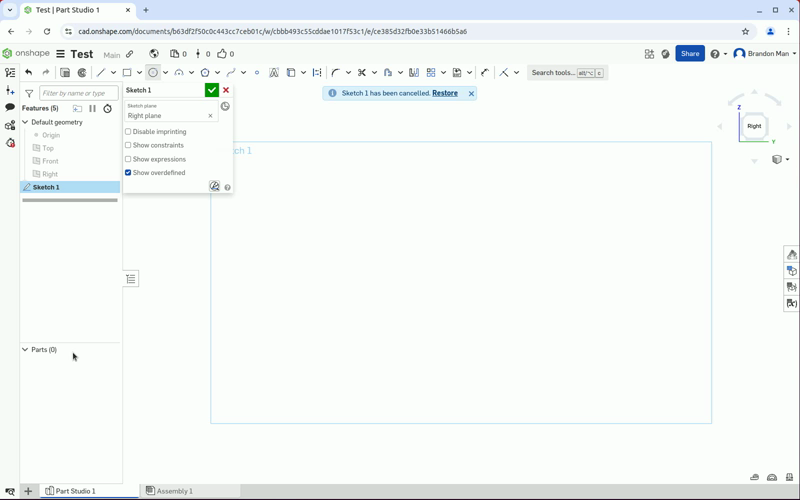
key_down(shift)
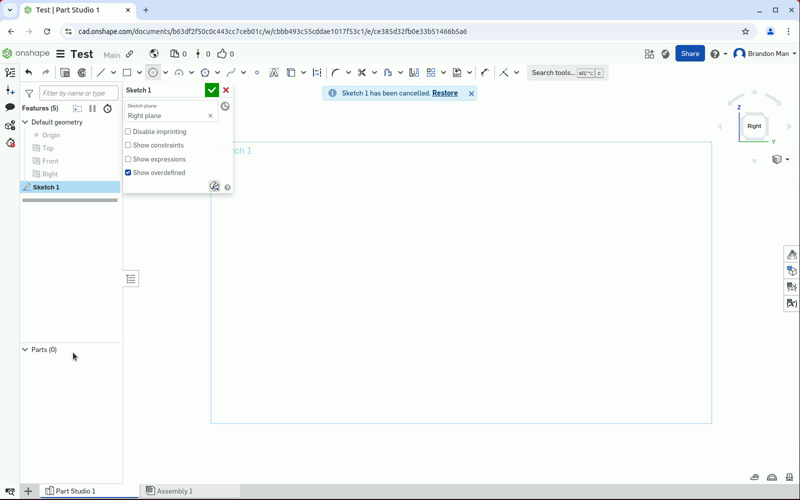
mouse_move(478, 258)
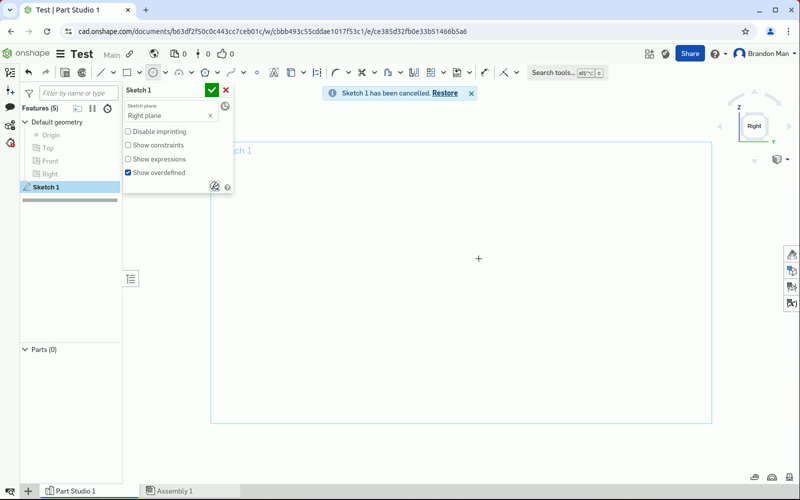
click(478, 258)
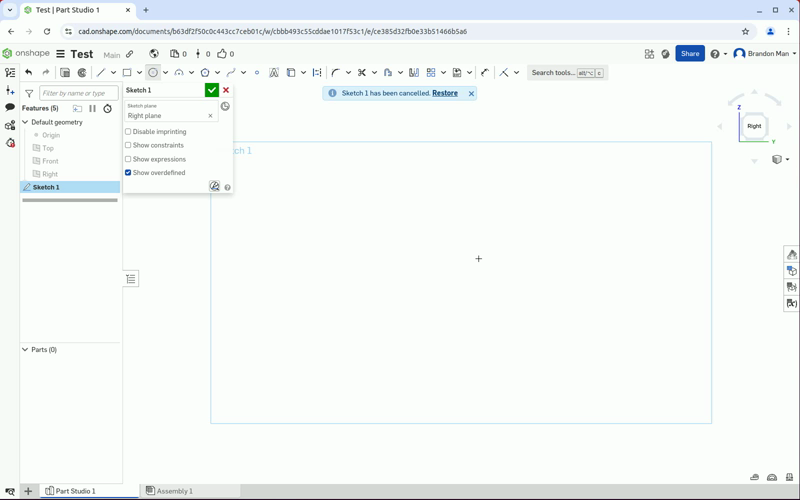
key_up(shift)
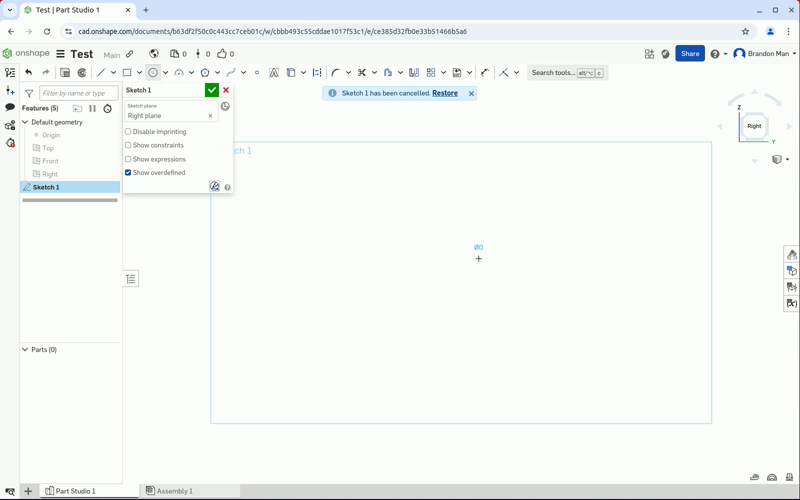
mouse_move(480, 258)
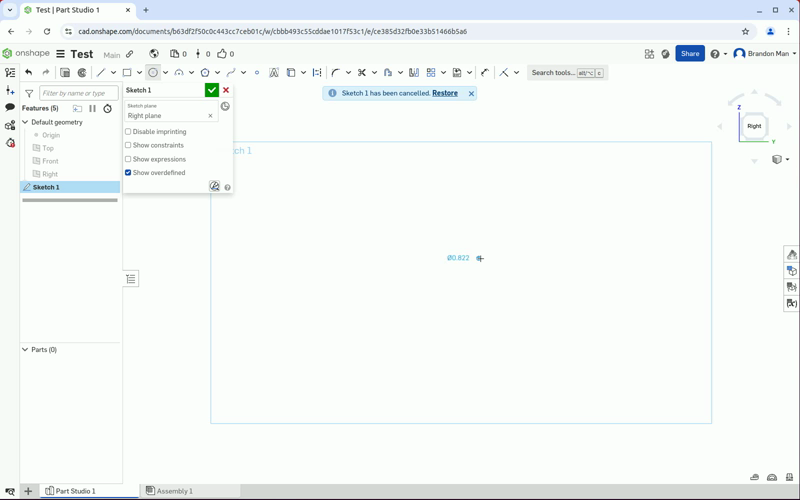
scroll(6)
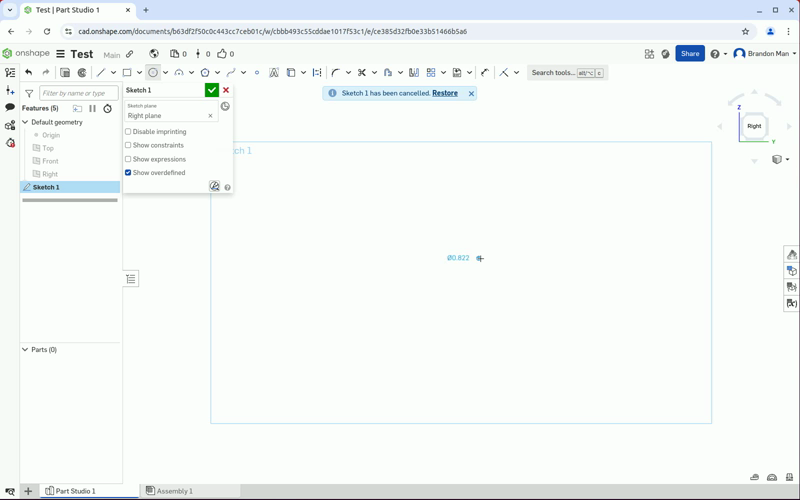
scroll(6)
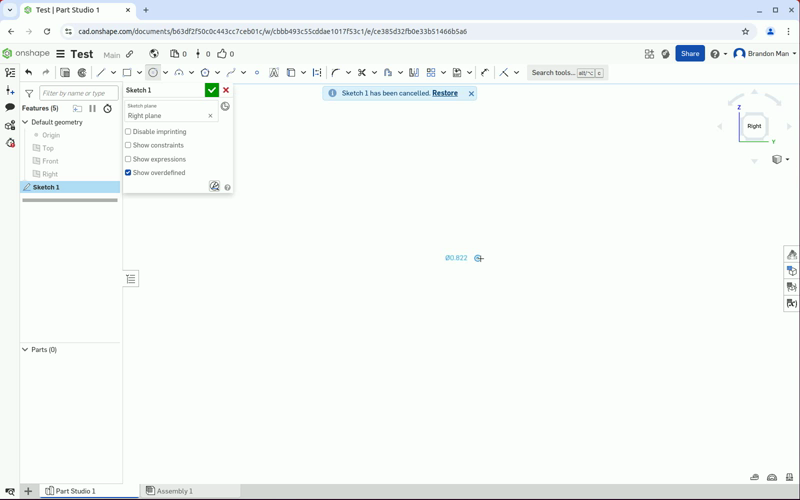
scroll(6)
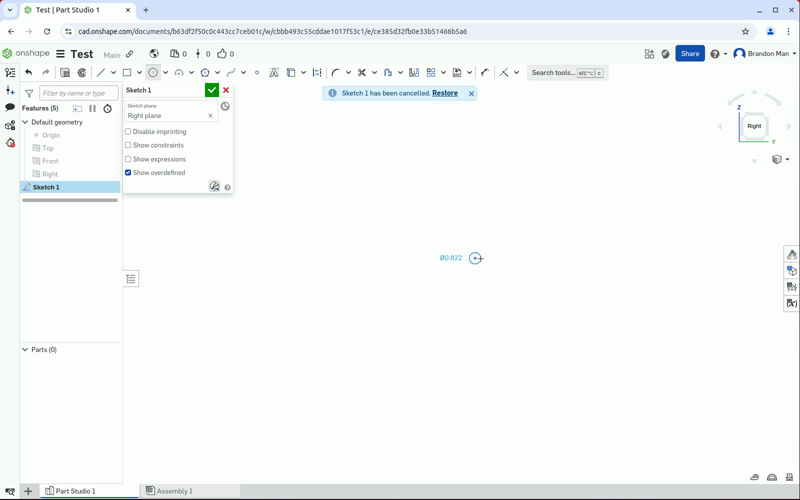
scroll(6)
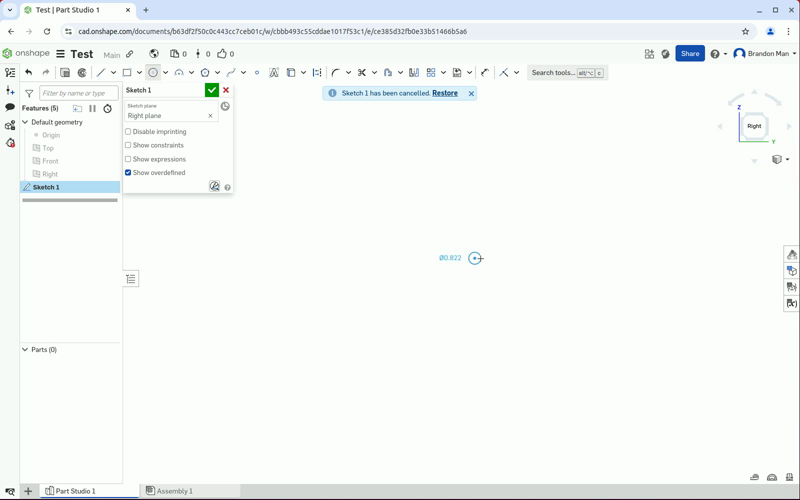
scroll(6)
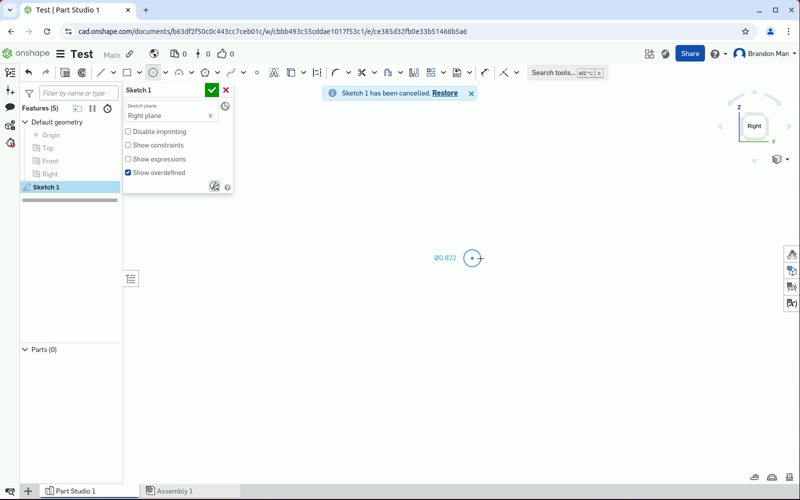
scroll(6)
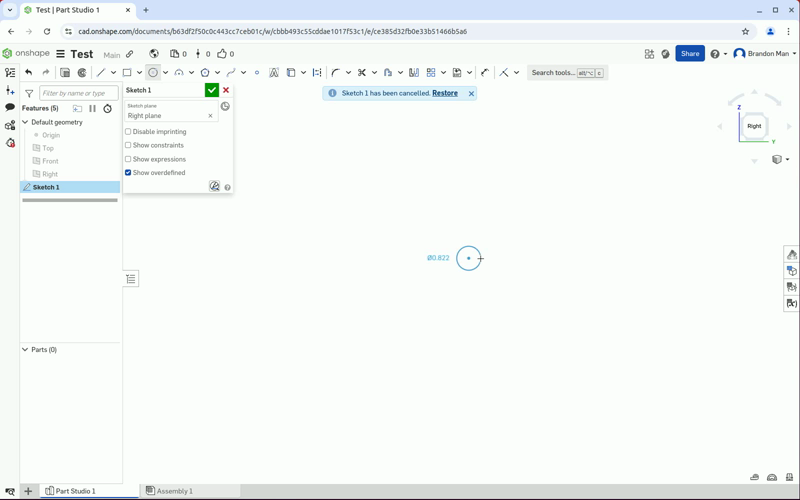
scroll(6)
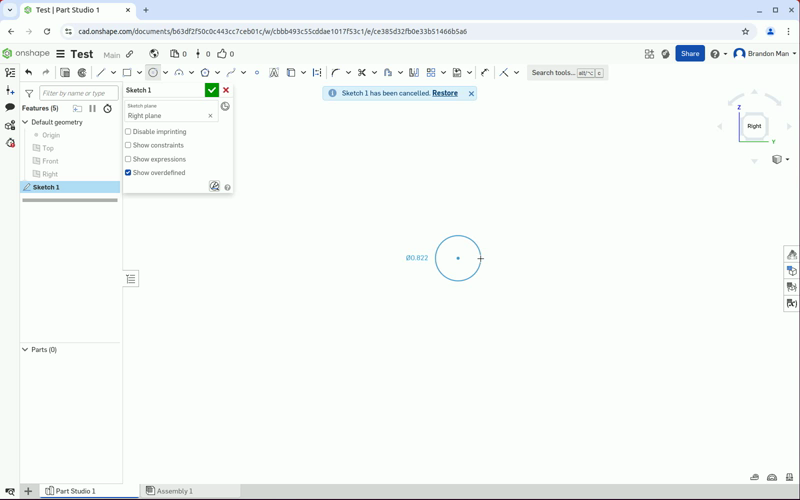
click(480, 258)
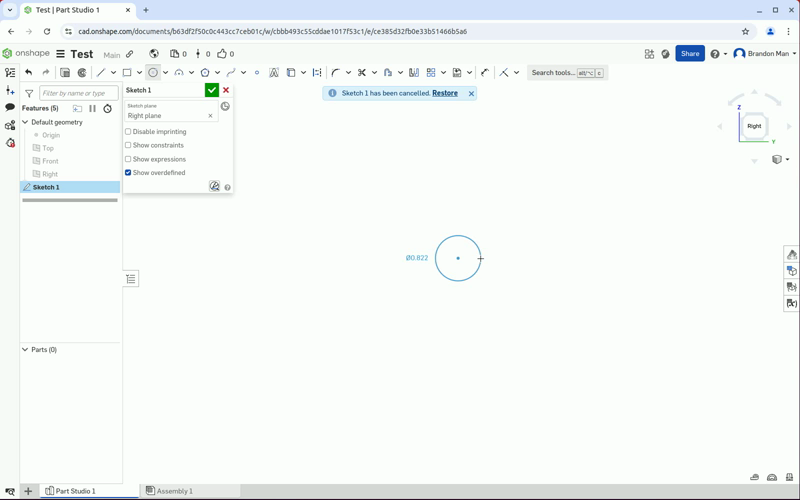
scroll(-6)
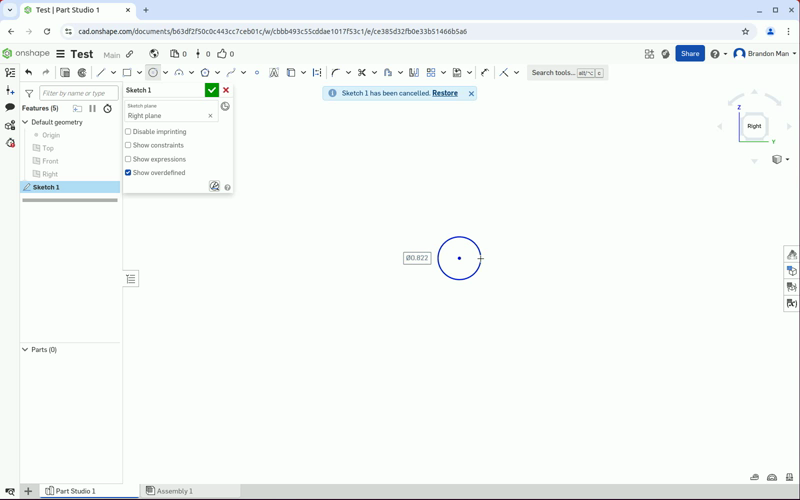
scroll(-6)
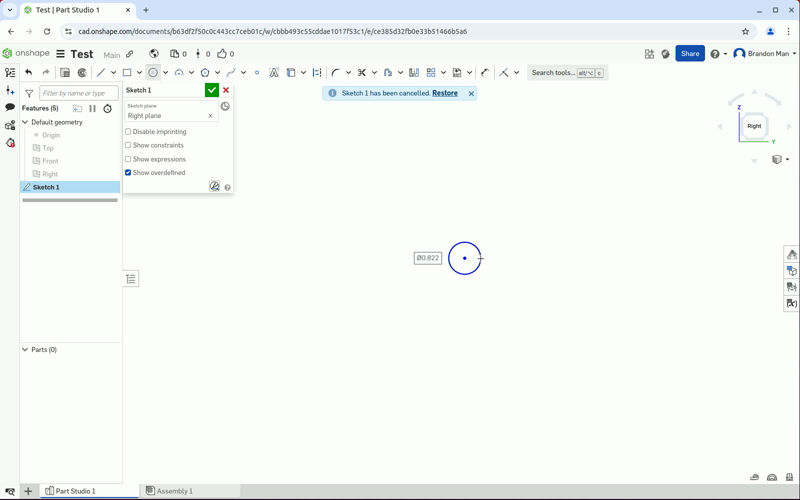
scroll(-6)
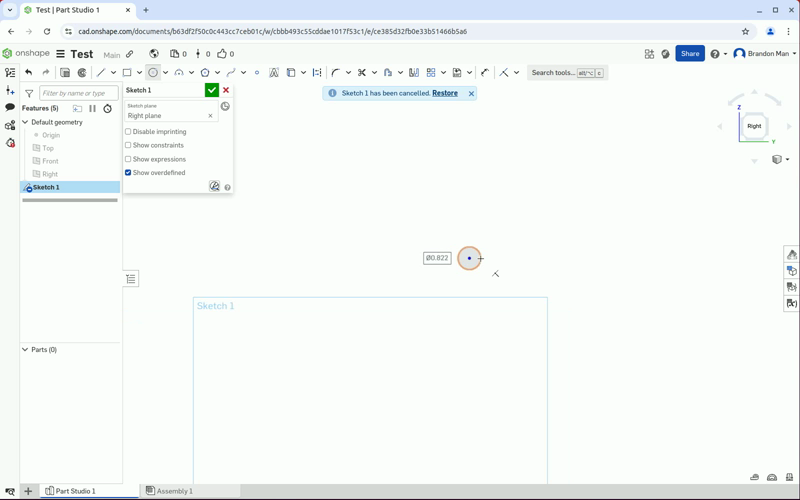
scroll(-6)
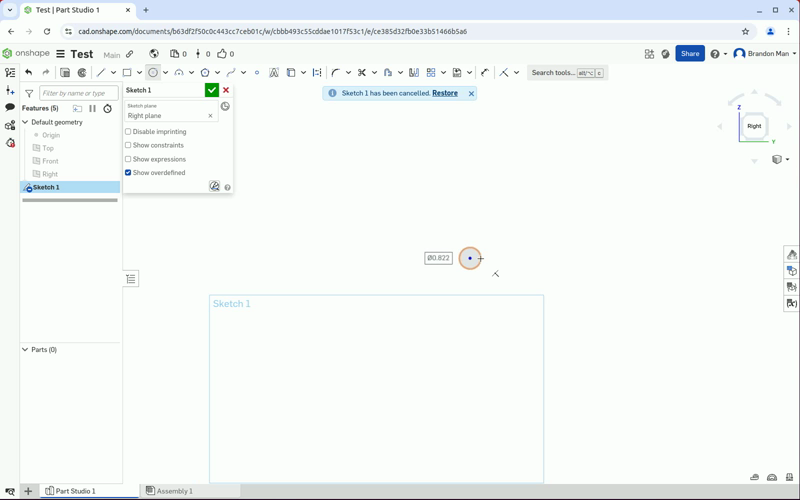
scroll(-6)
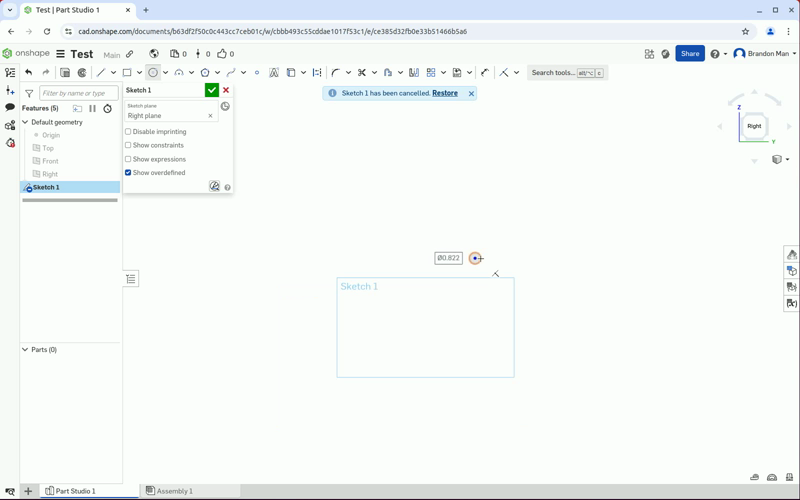
scroll(-6)
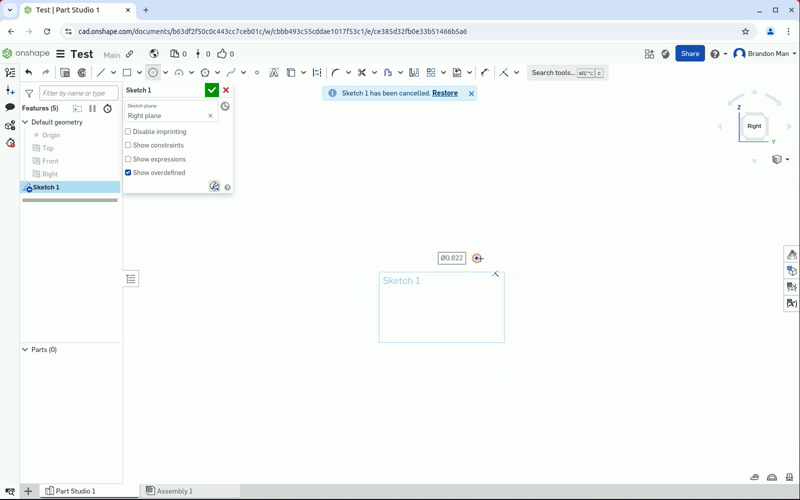
scroll(-6)
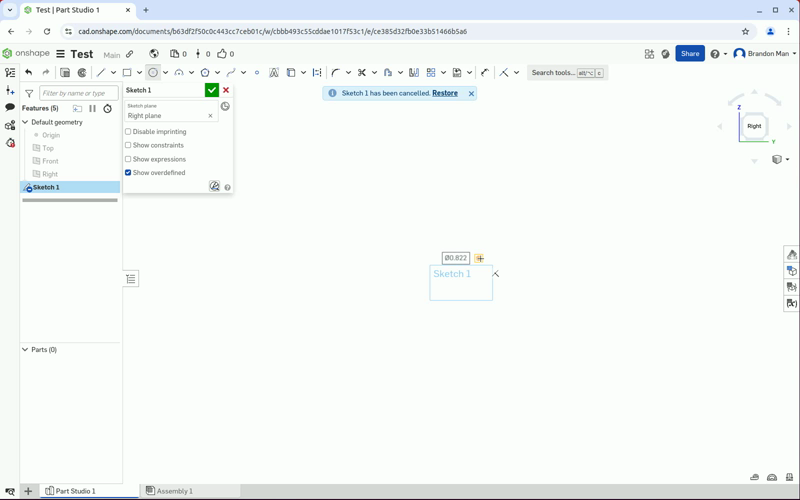
key(esc)
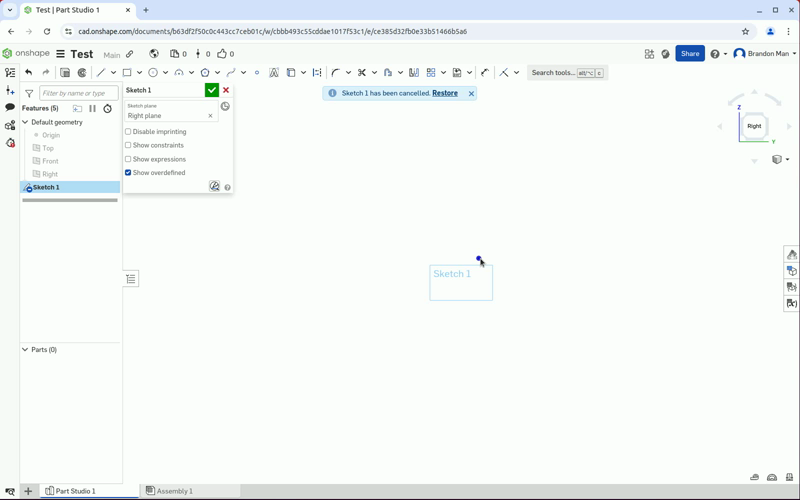
mouse_move(478, 259)
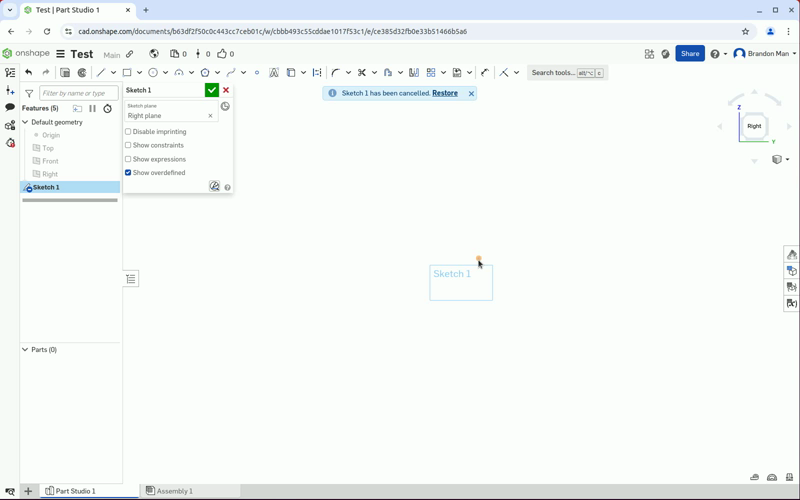
scroll(6)
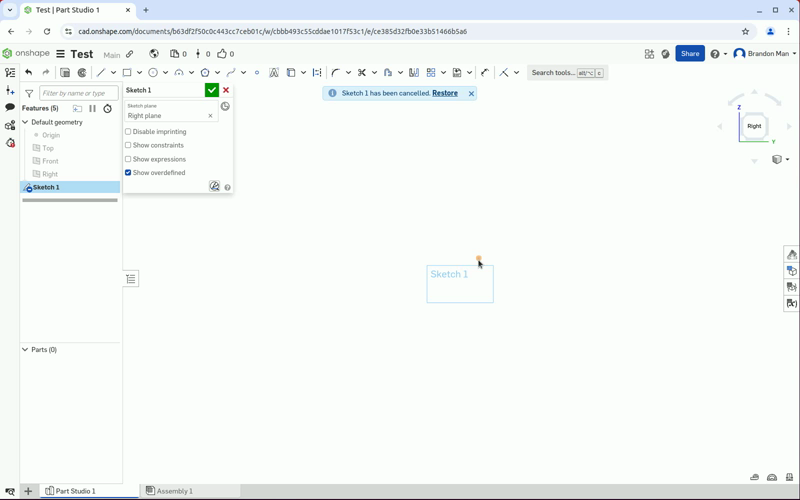
scroll(6)
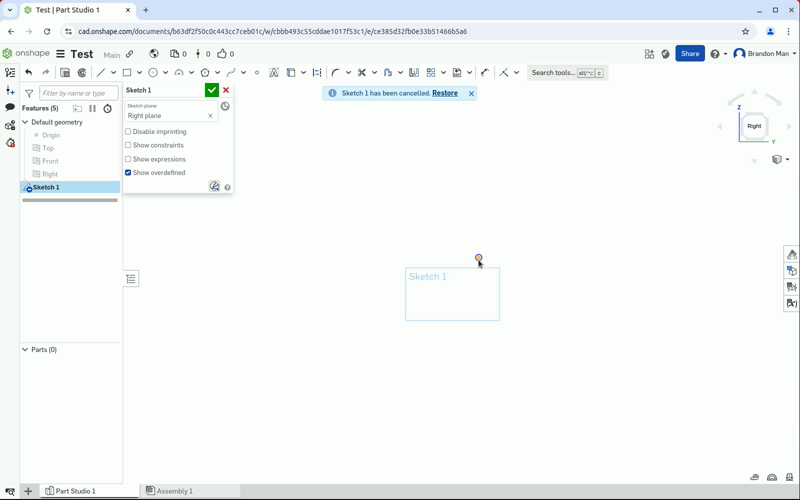
scroll(6)
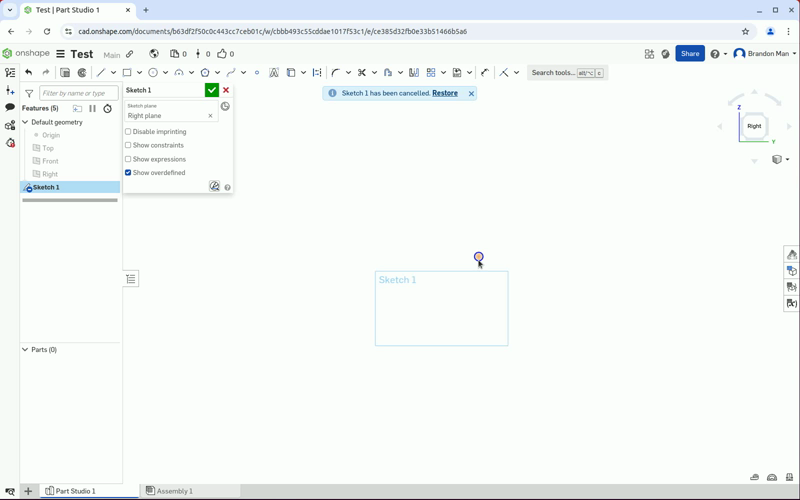
scroll(6)
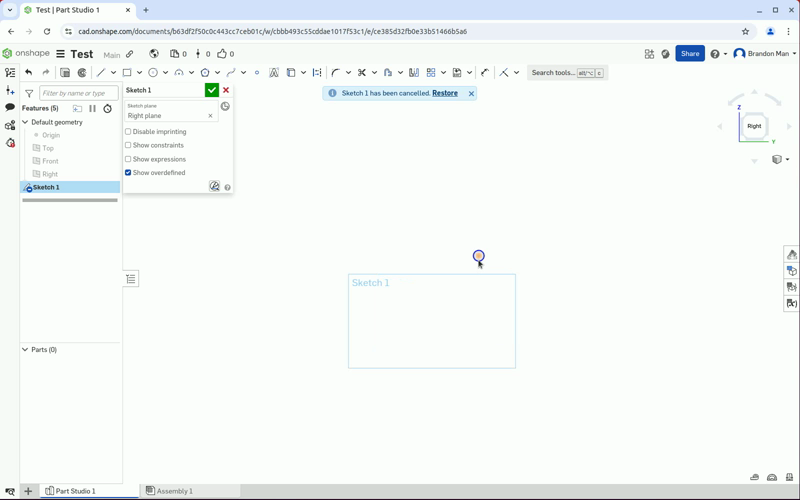
scroll(6)
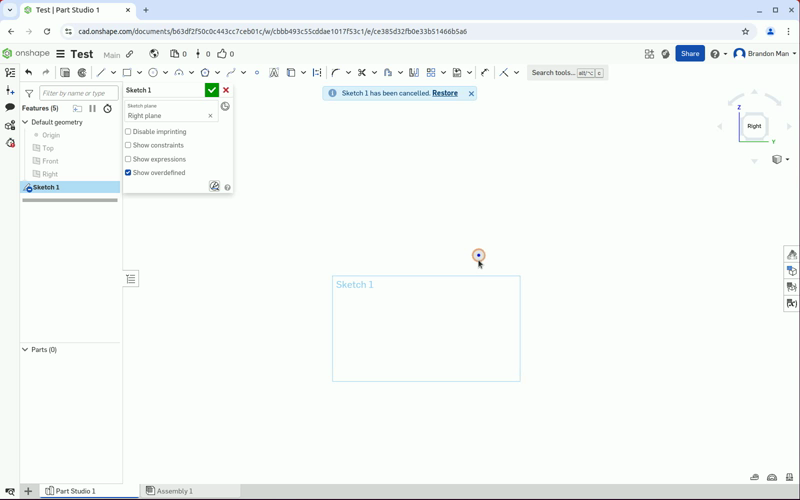
scroll(6)
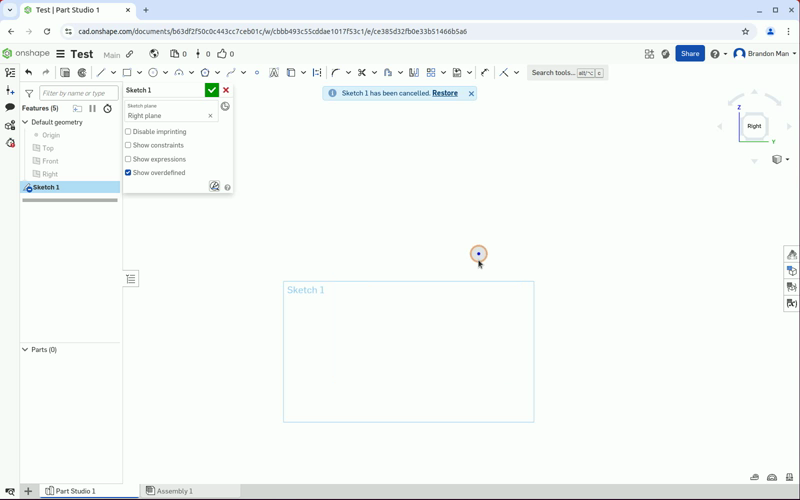
scroll(6)
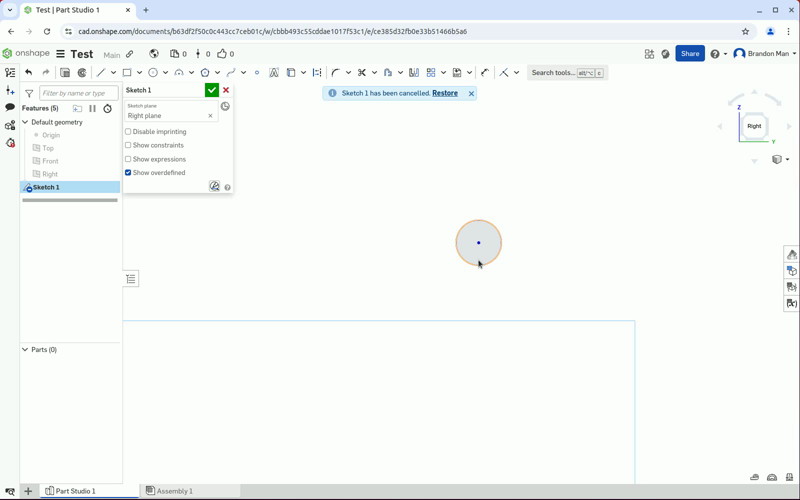
click(478, 259)
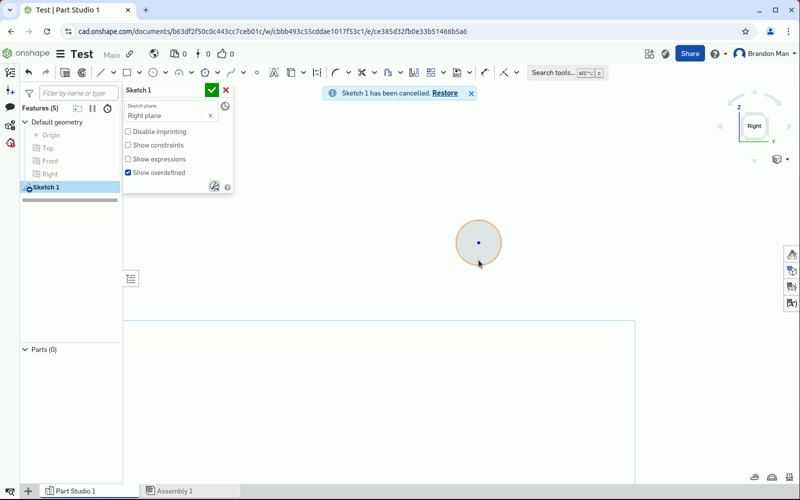
scroll(-6)
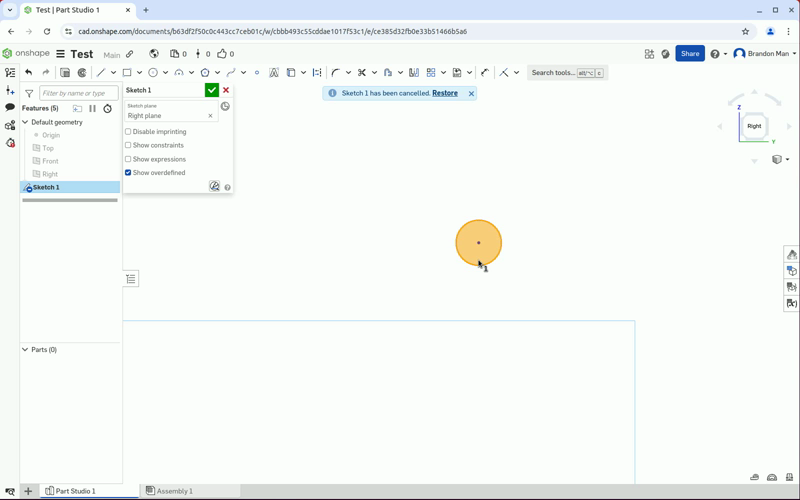
scroll(-6)
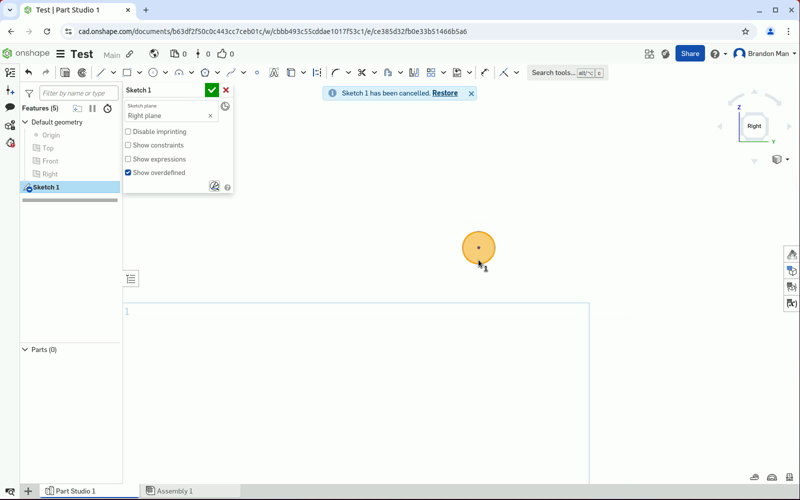
scroll(-6)
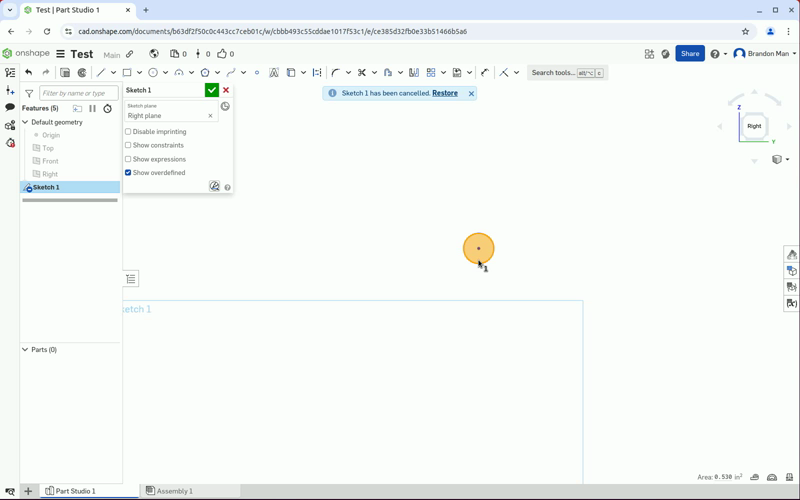
scroll(-6)
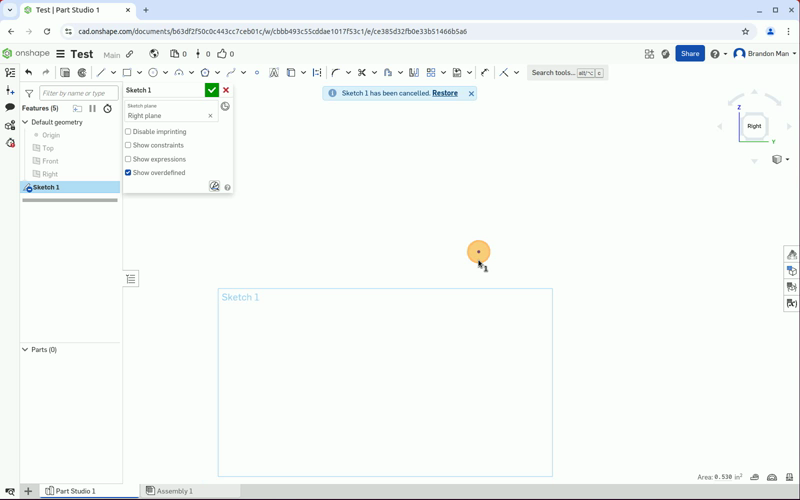
scroll(-6)
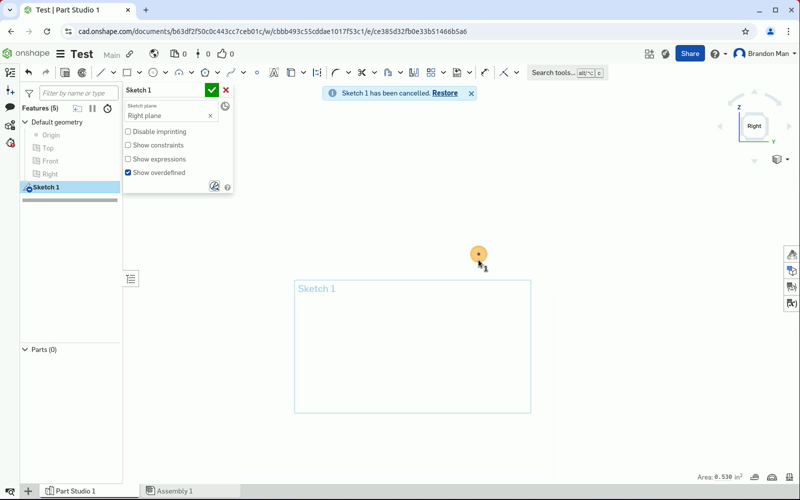
scroll(-6)
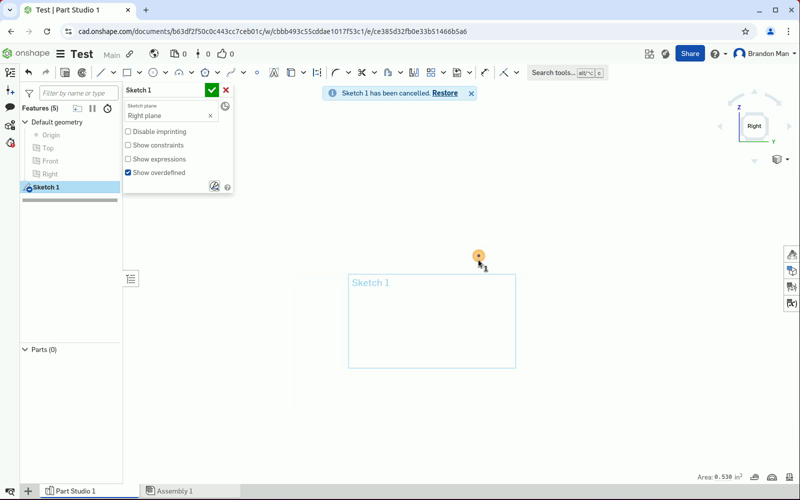
scroll(-6)
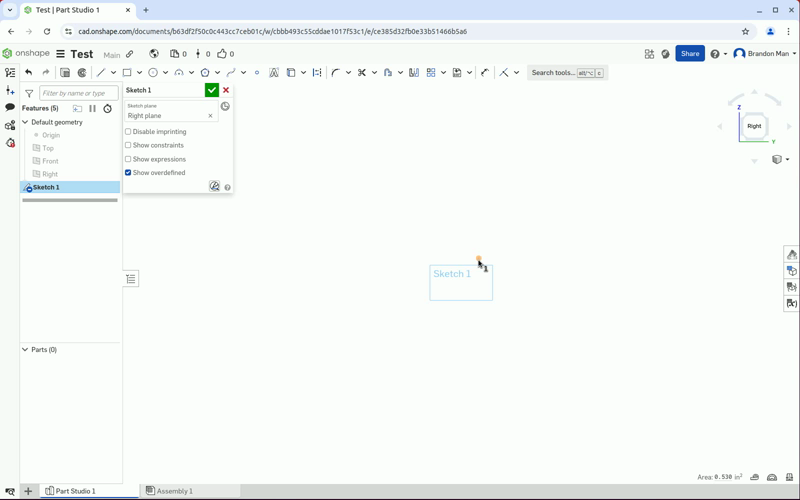
mouse_move(73, 352)
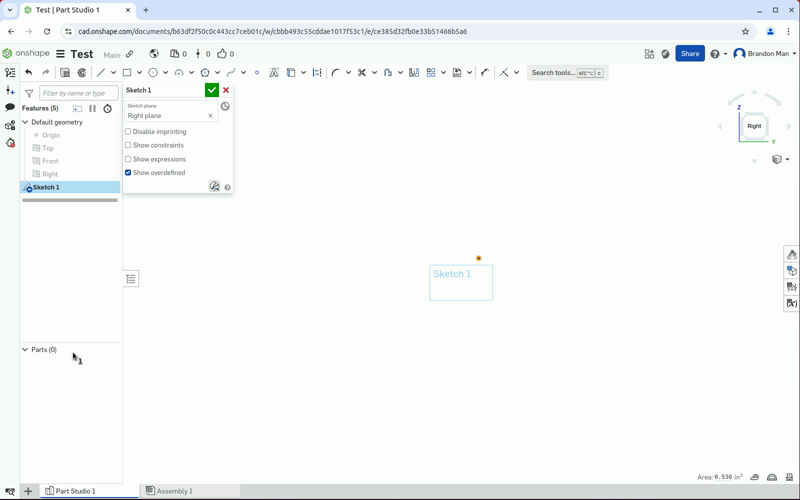
key(shift+y)
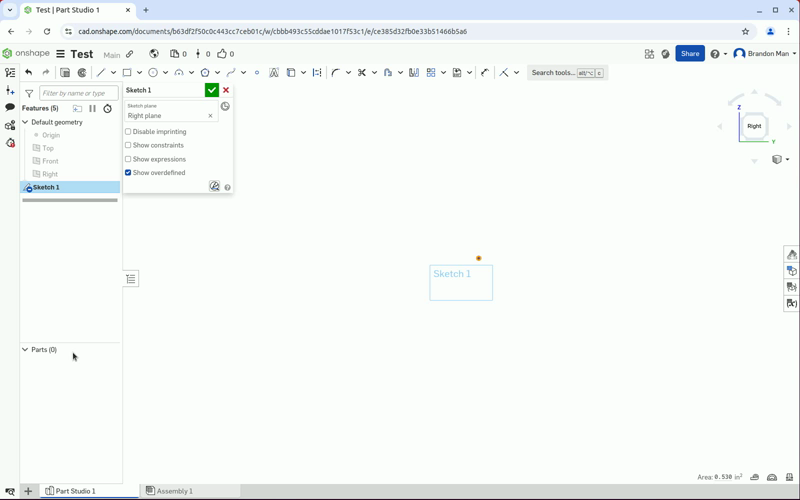
key(shift+e)
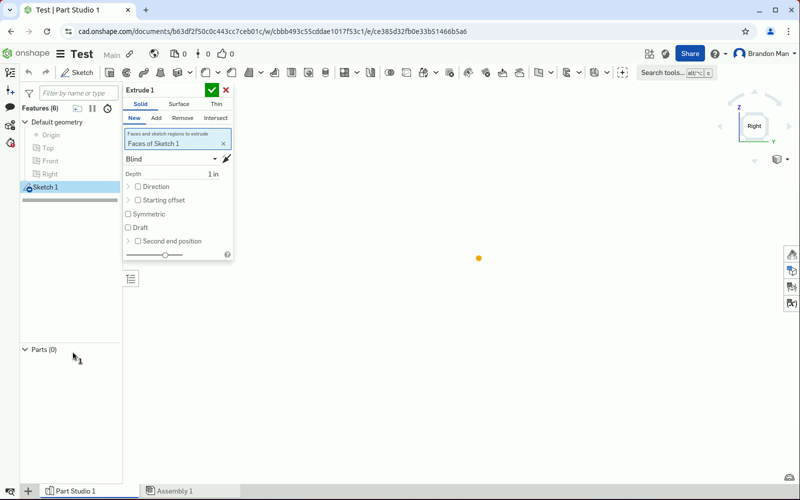
mouse_move(143, 106)
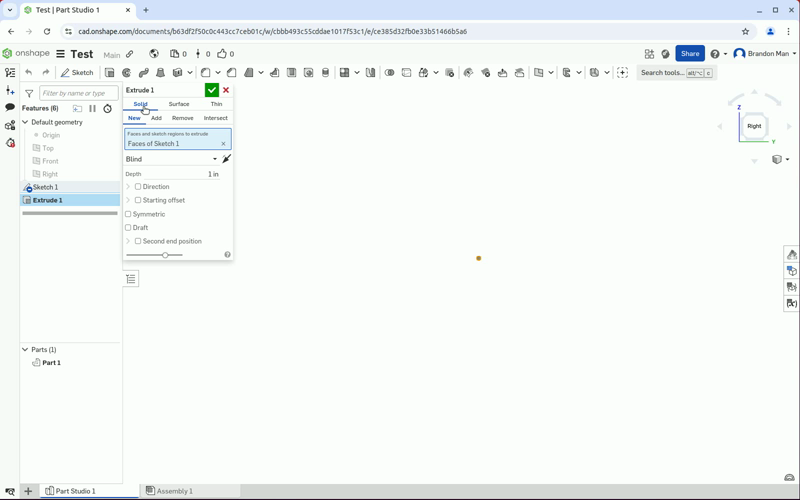
click(143, 106)
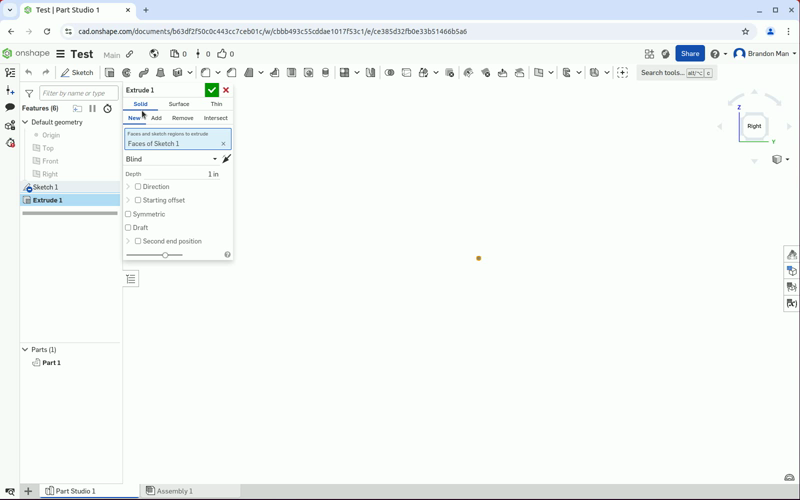
mouse_move(137, 120)
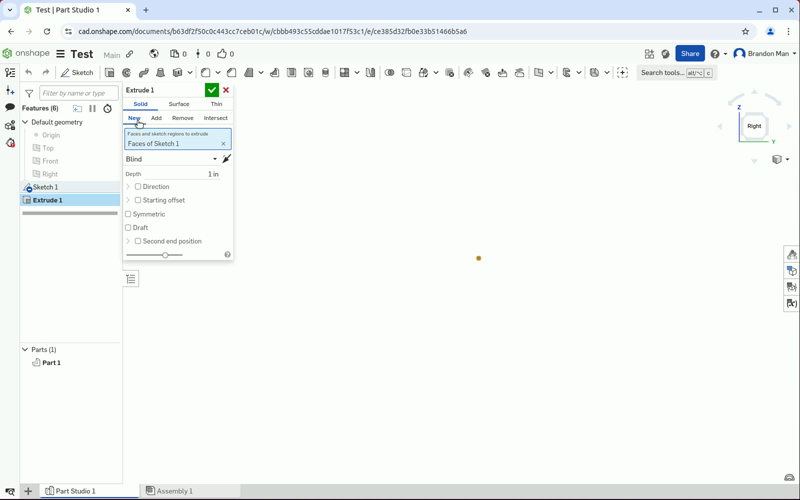
click(137, 120)
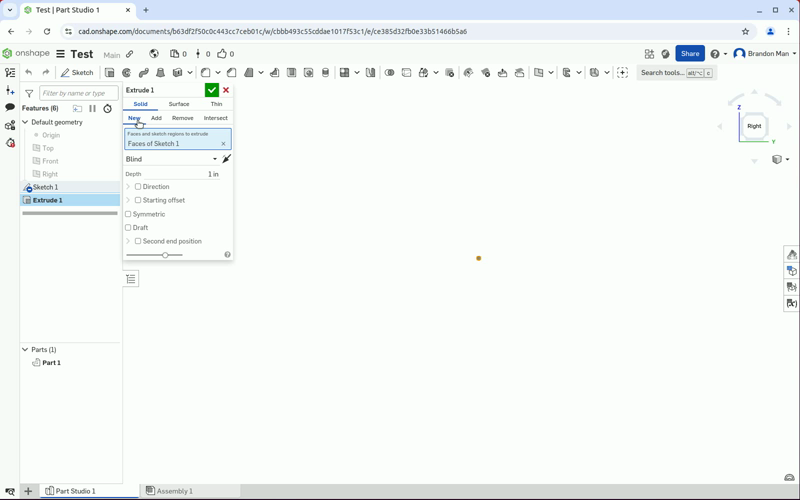
key(tab, 4)
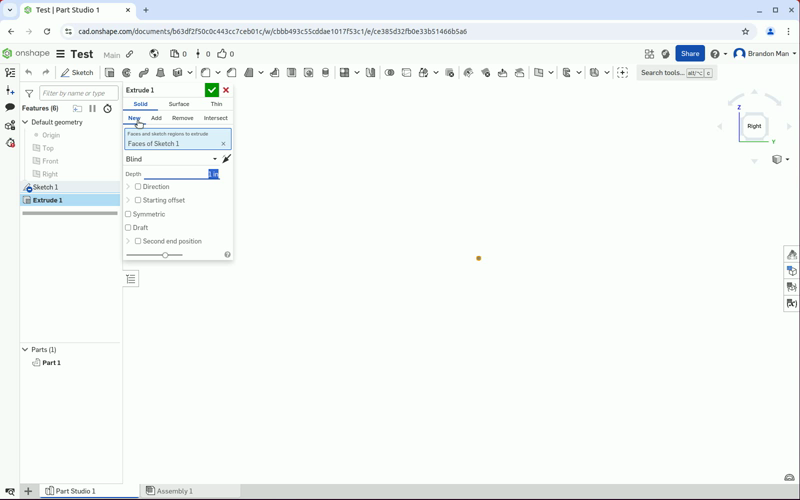
text(0.963)
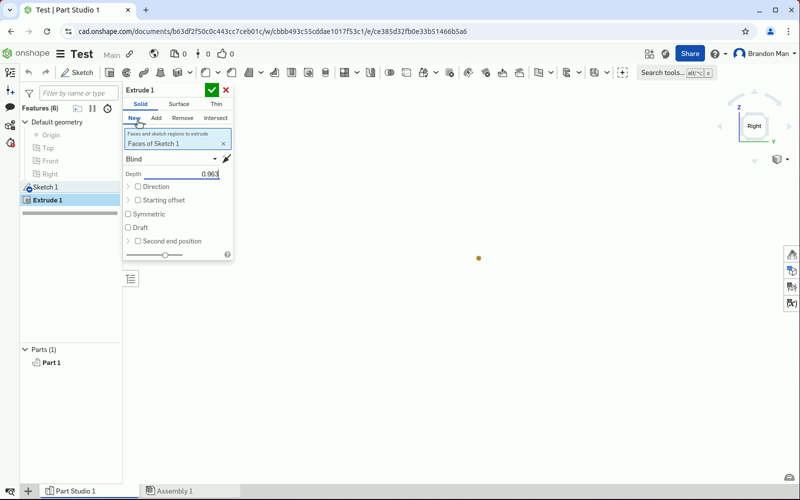
key(enter)
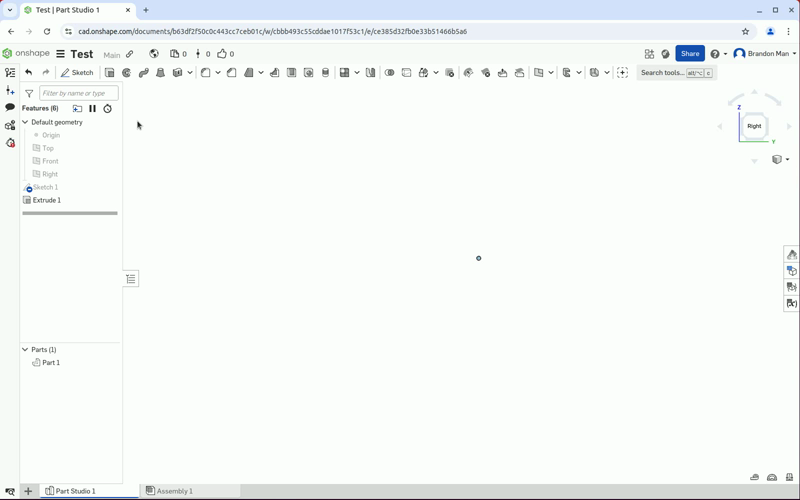
key(shift+h)
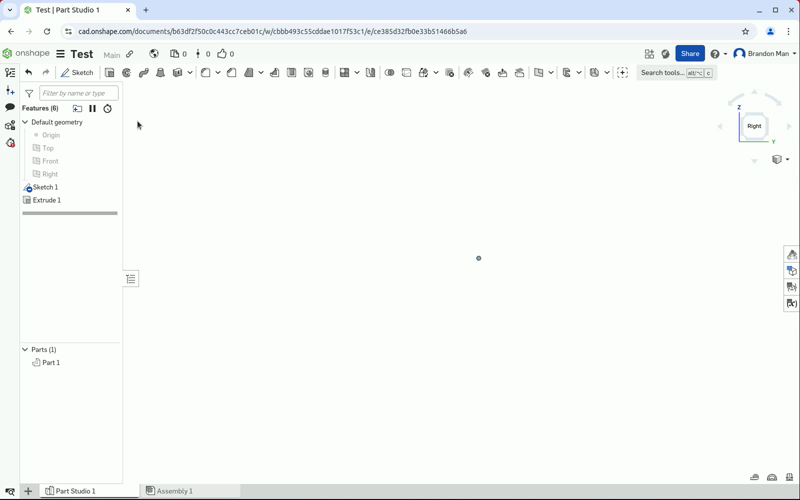
key(shift+h)
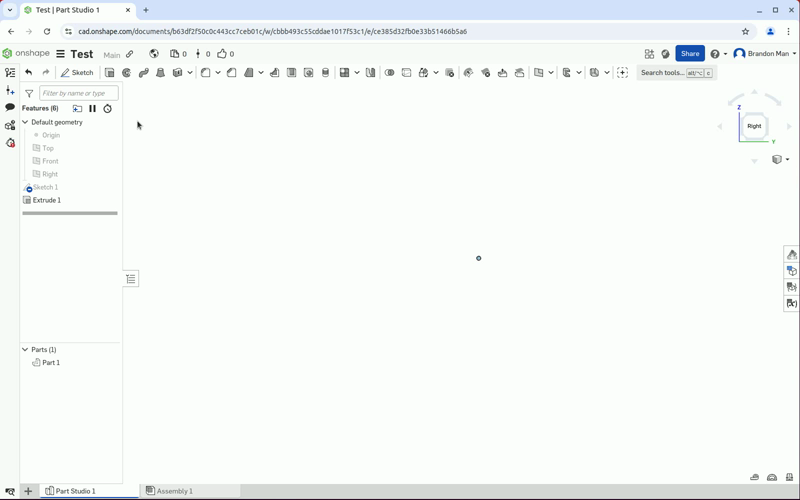
mouse_move(73, 189)
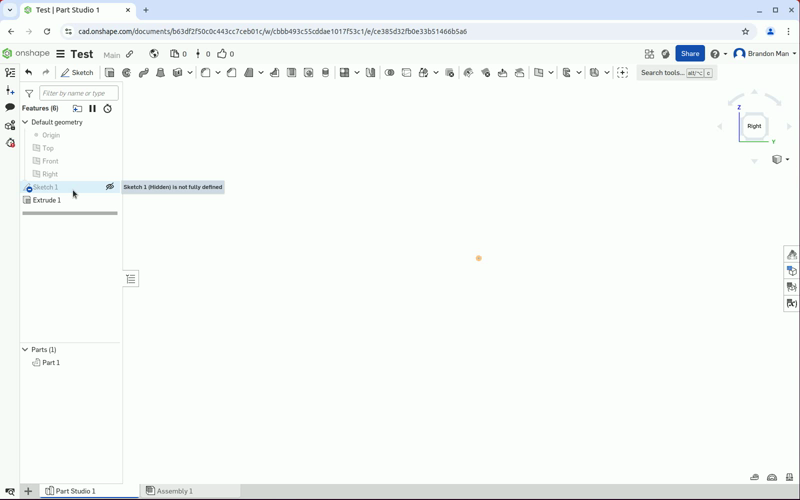
click(73, 189)
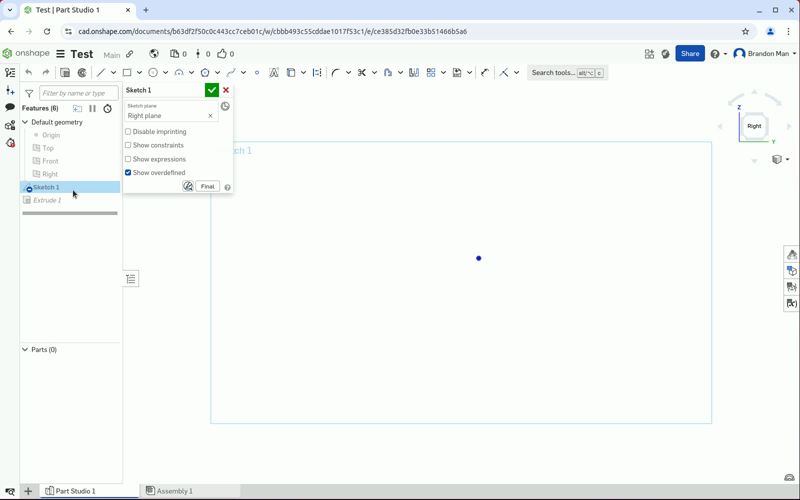
mouse_move(229, 92)
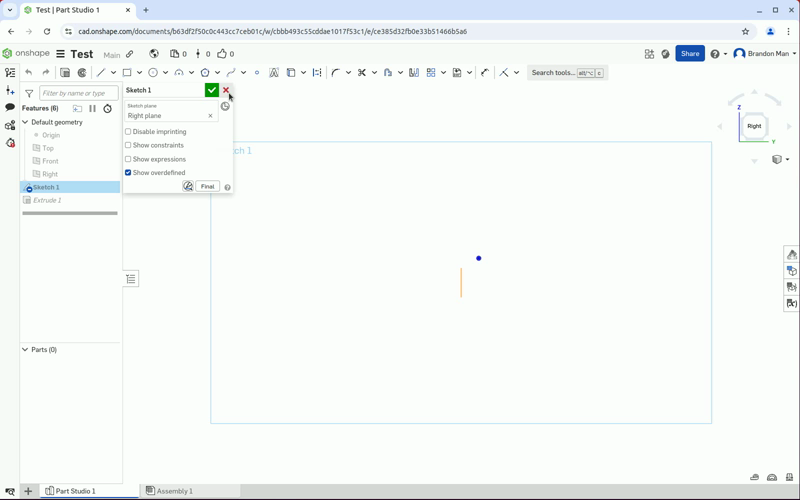
click(229, 92)
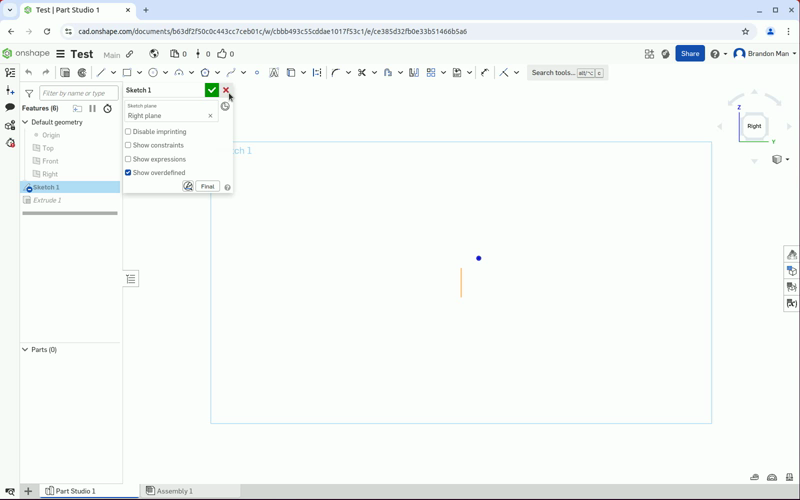
key(shift+s)
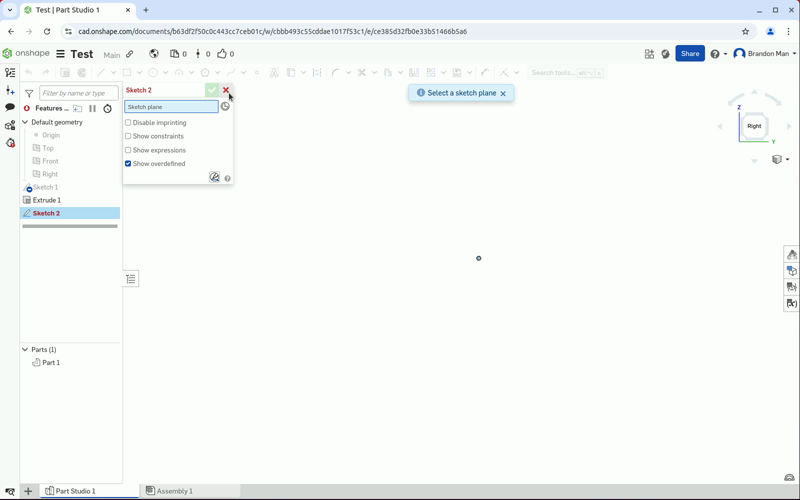
mouse_move(73, 176)
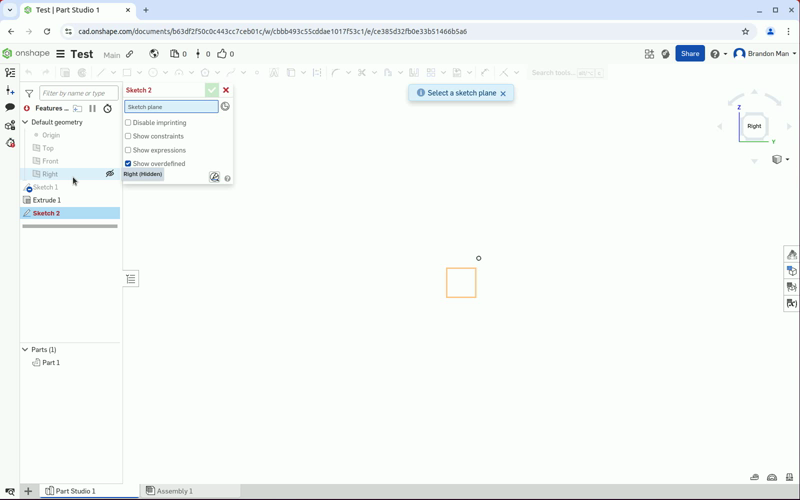
click(73, 176)
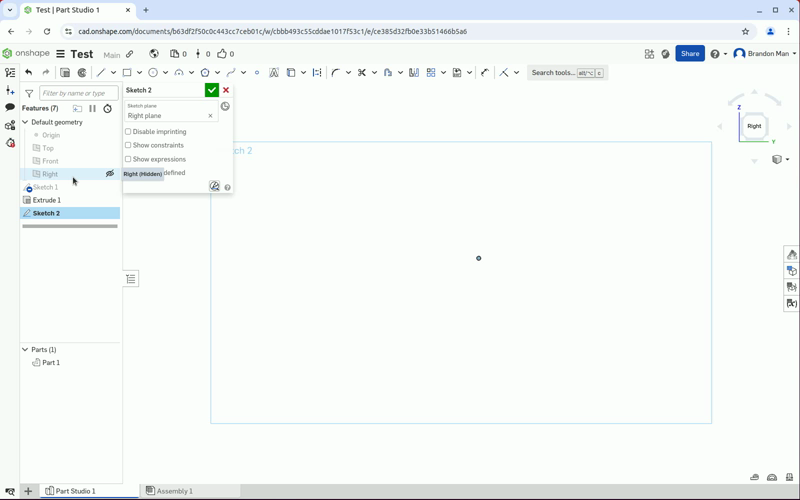
mouse_move(73, 352)
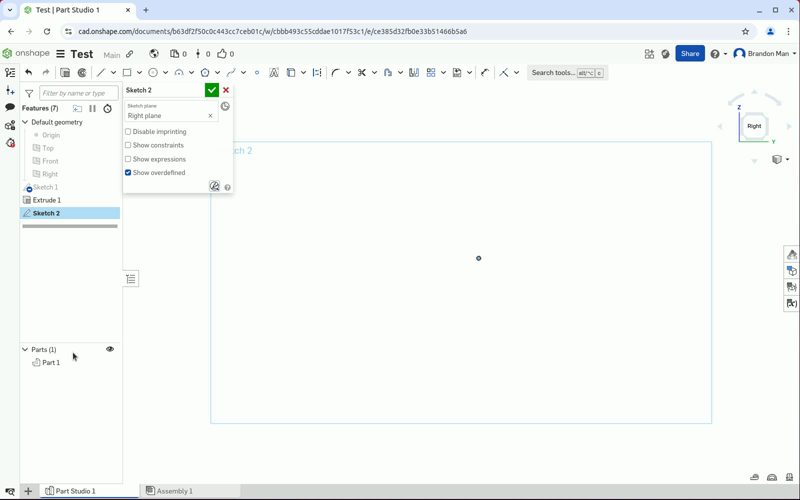
key(y)
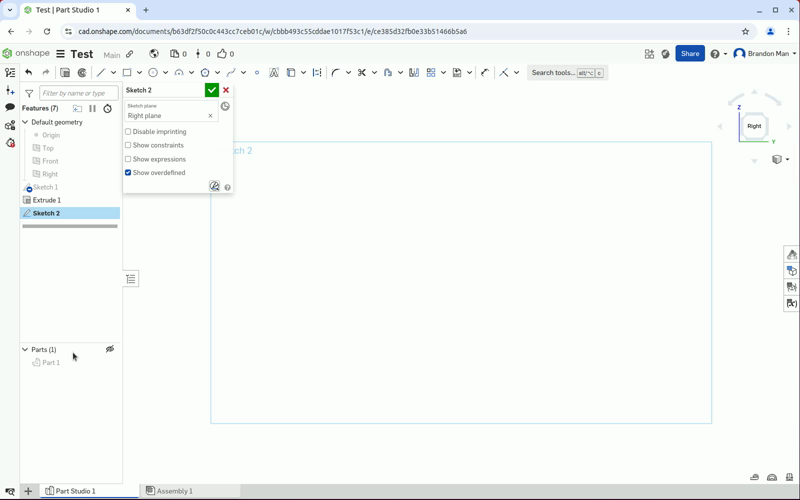
key(c)
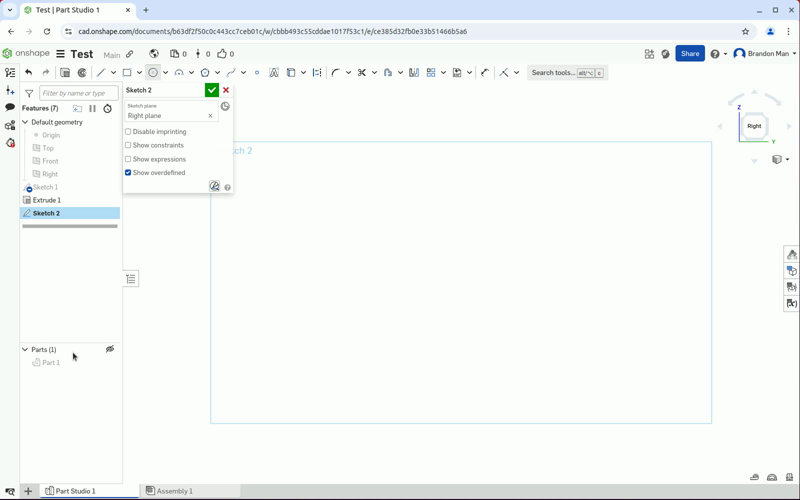
key_down(shift)
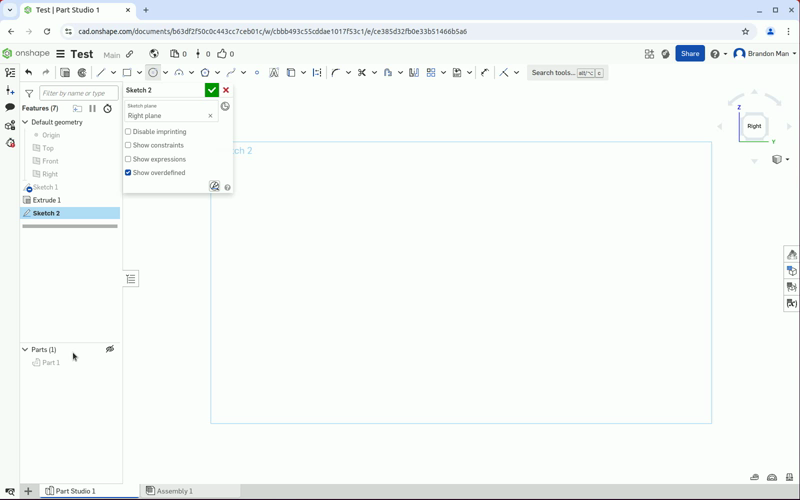
mouse_move(444, 307)
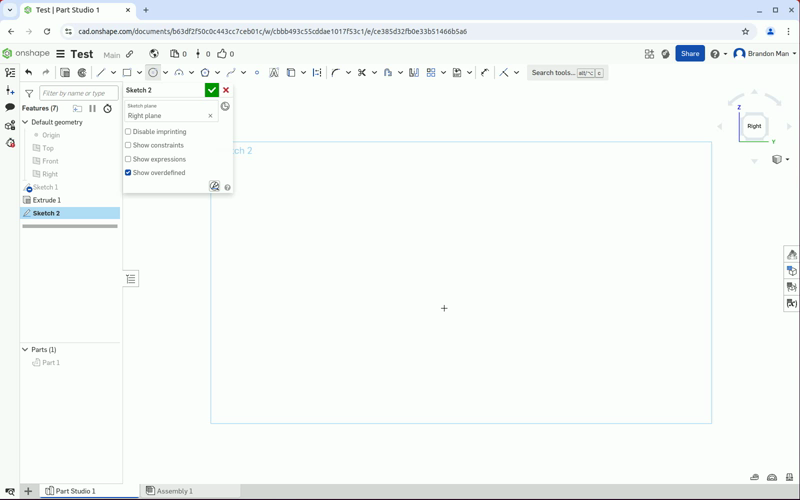
click(444, 307)
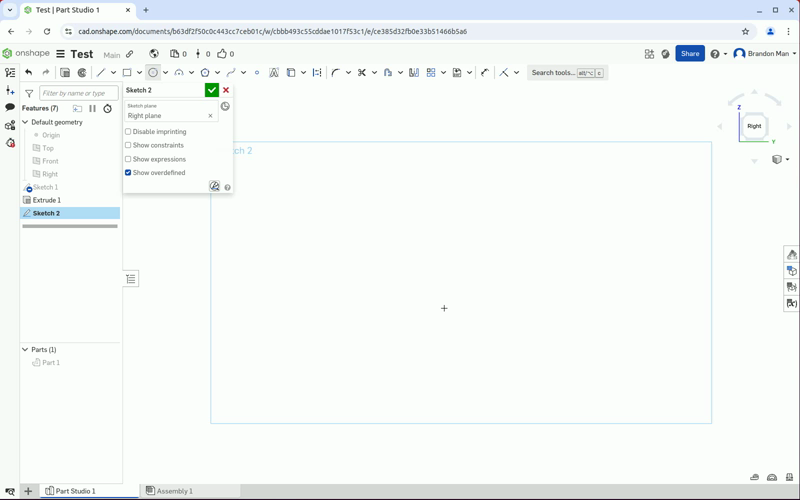
key_up(shift)
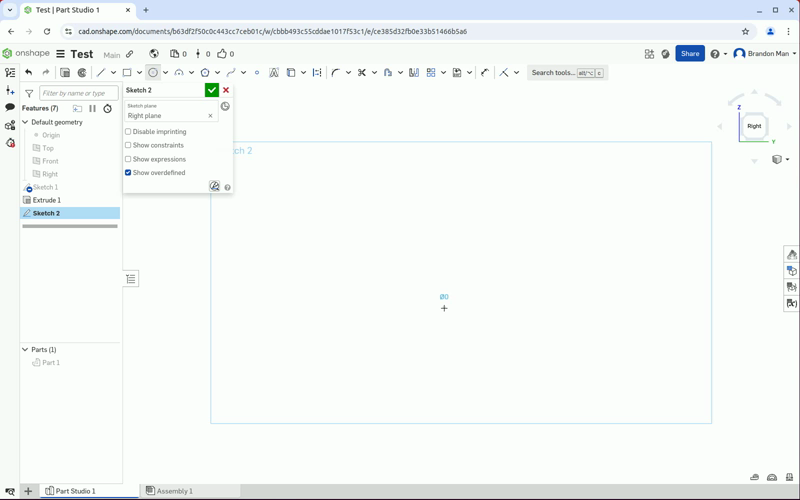
mouse_move(446, 307)
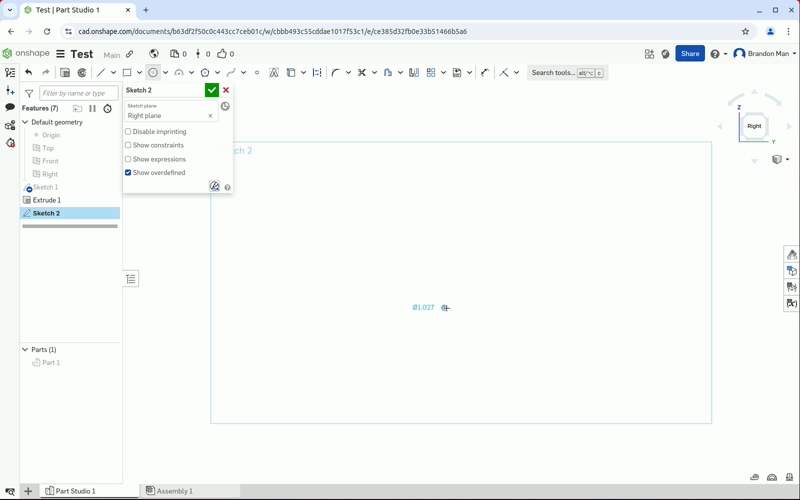
scroll(6)
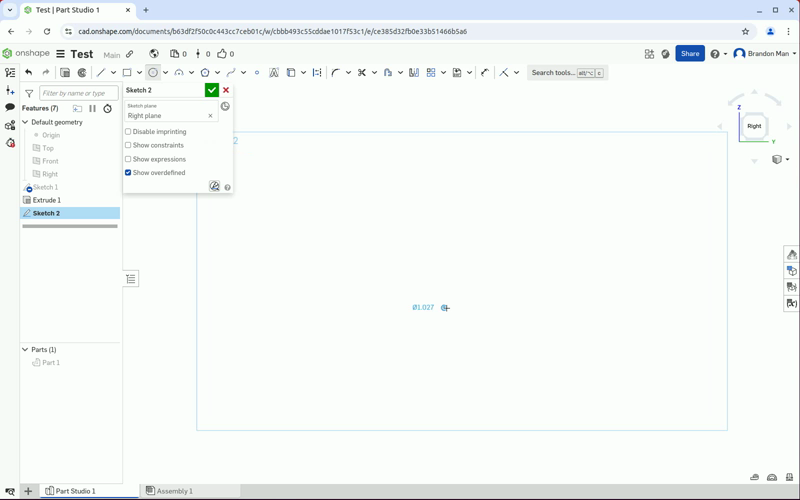
scroll(6)
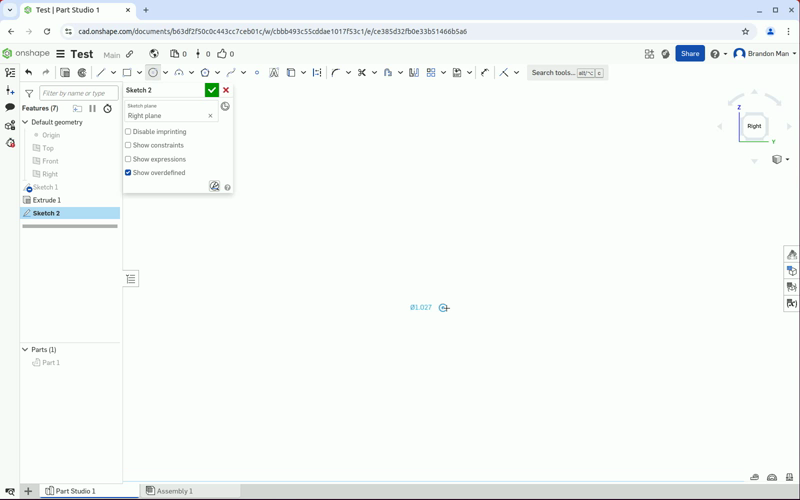
scroll(6)
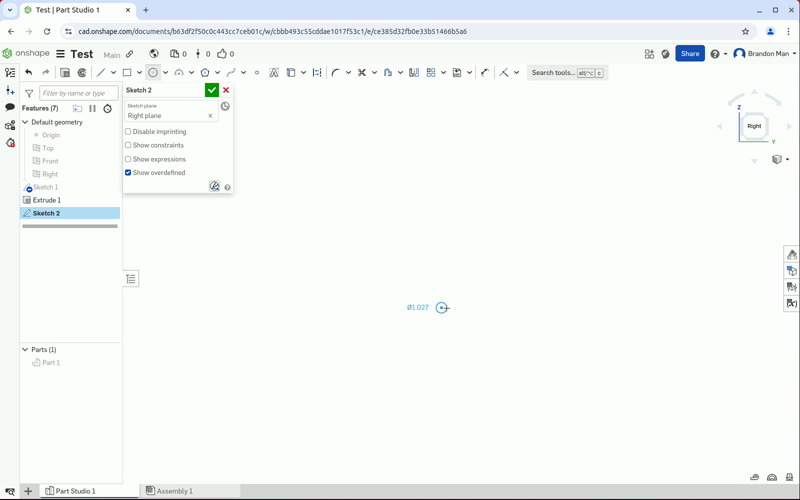
scroll(6)
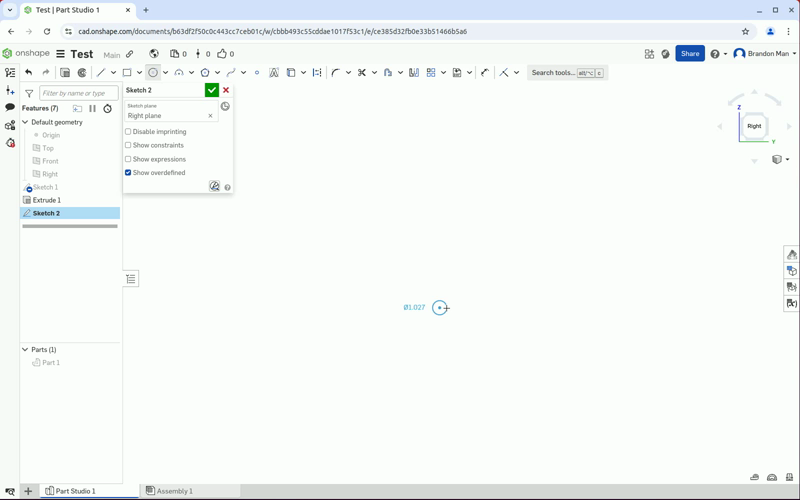
scroll(6)
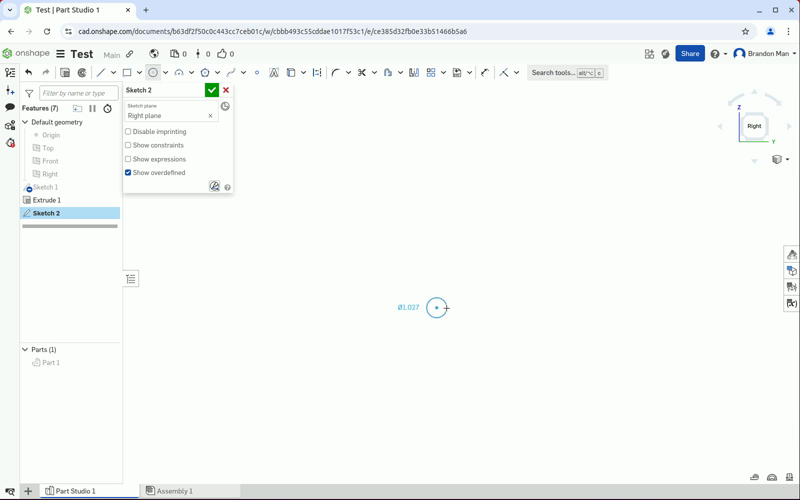
scroll(6)
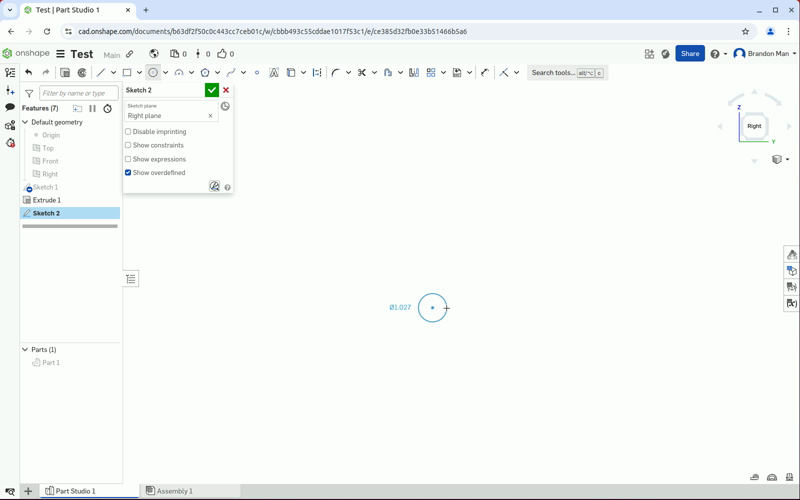
scroll(6)
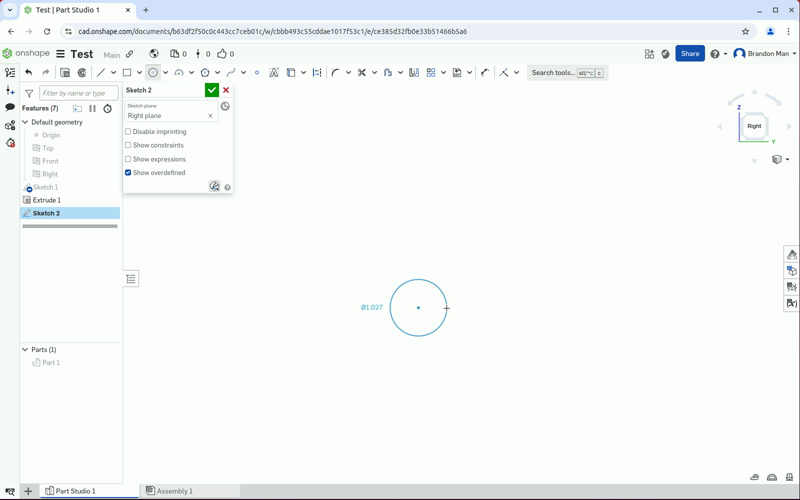
click(446, 307)
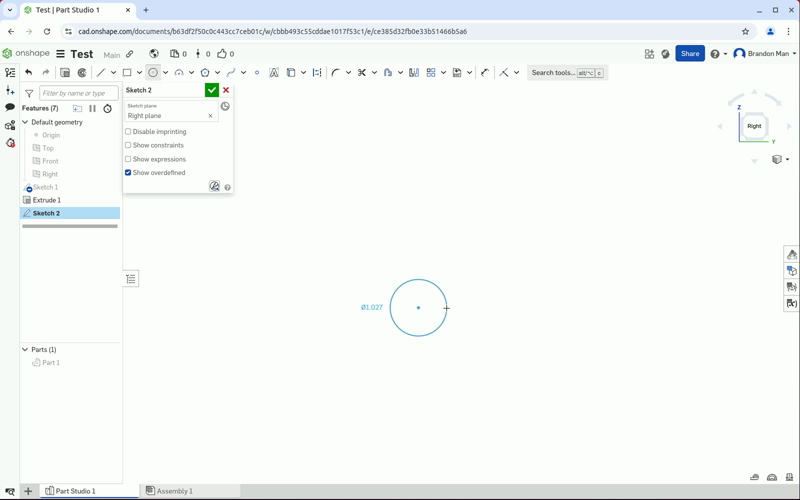
scroll(-6)
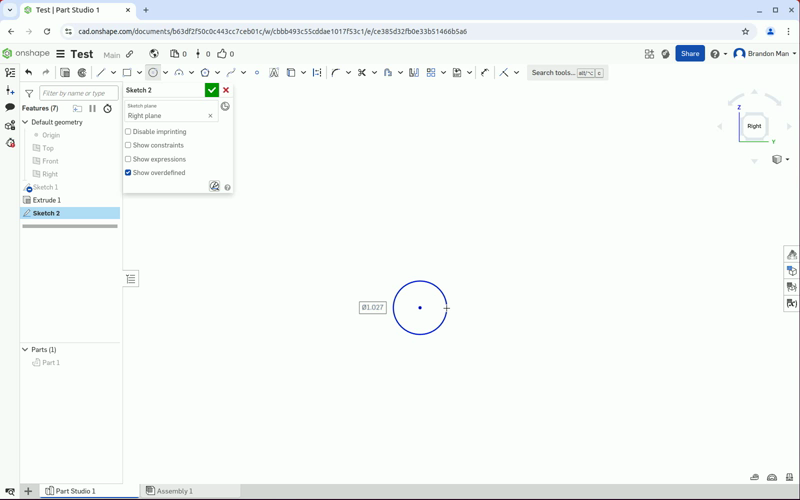
scroll(-6)
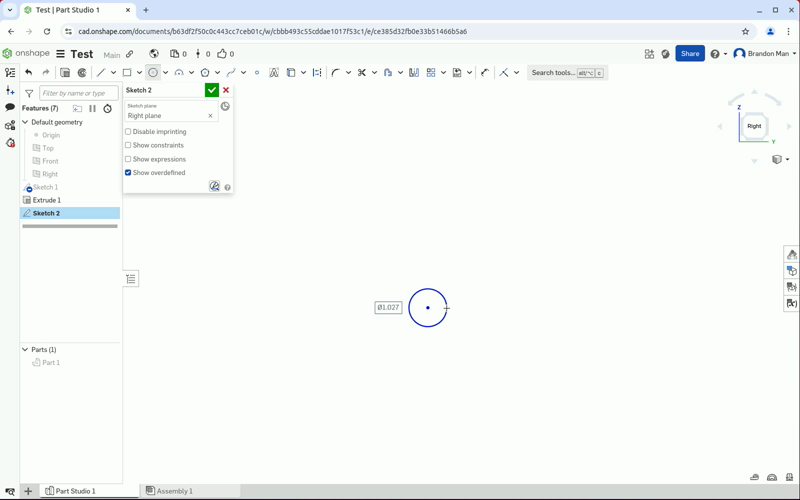
scroll(-6)
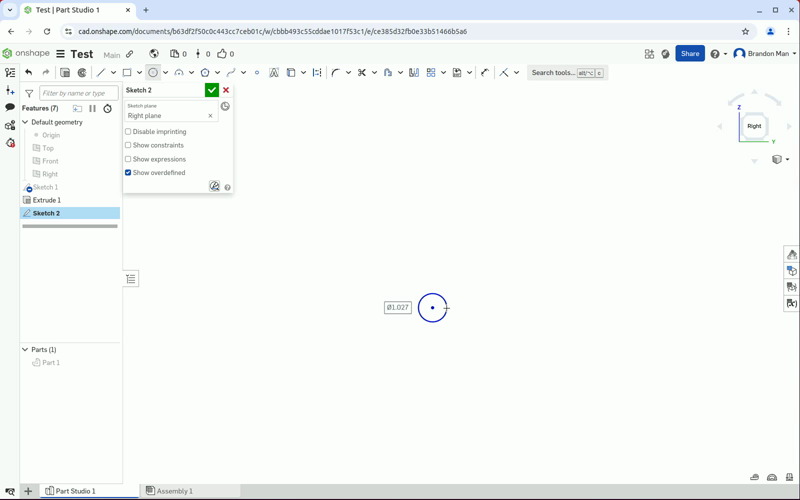
scroll(-6)
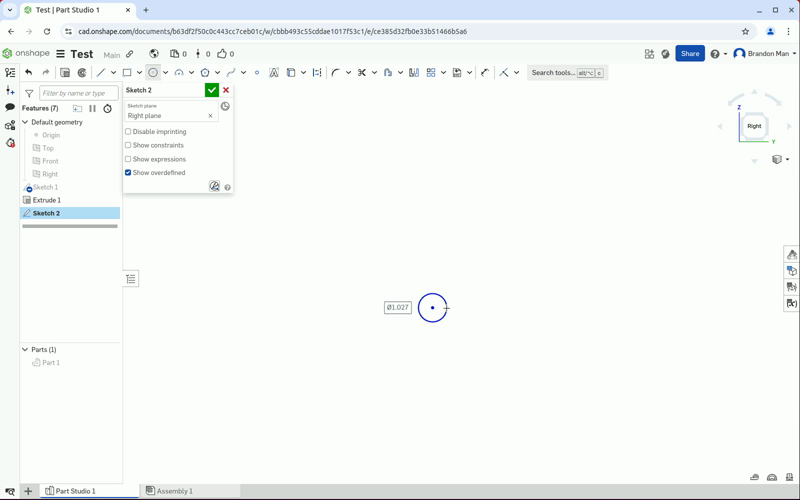
scroll(-6)
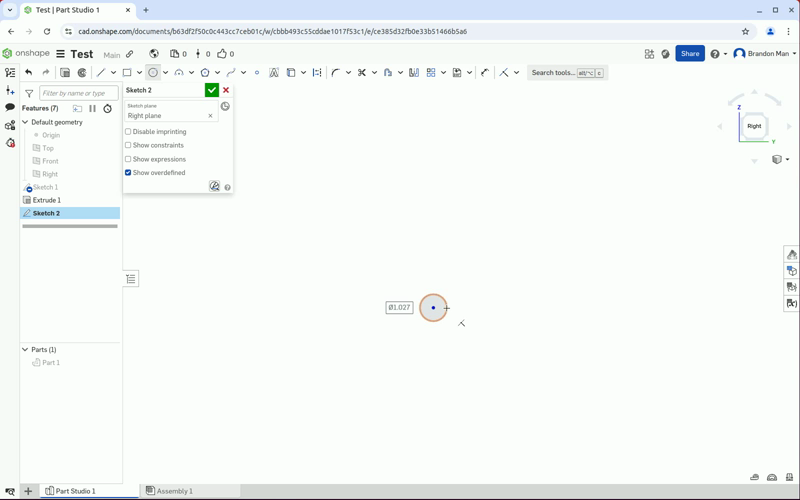
scroll(-6)
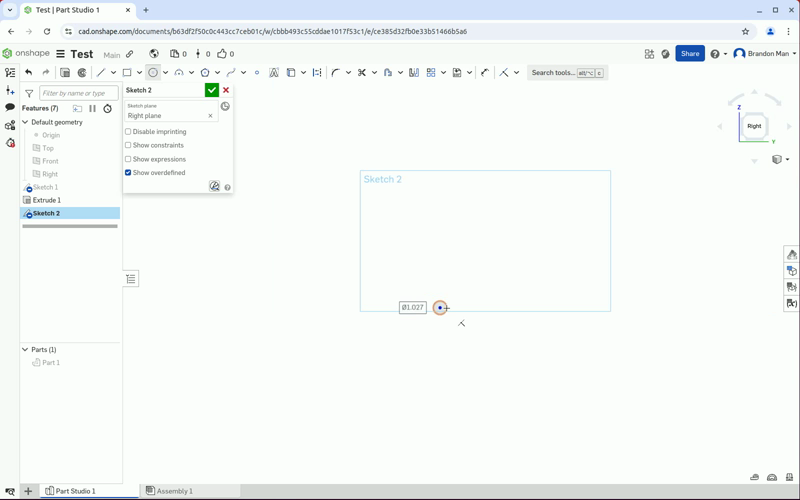
scroll(-6)
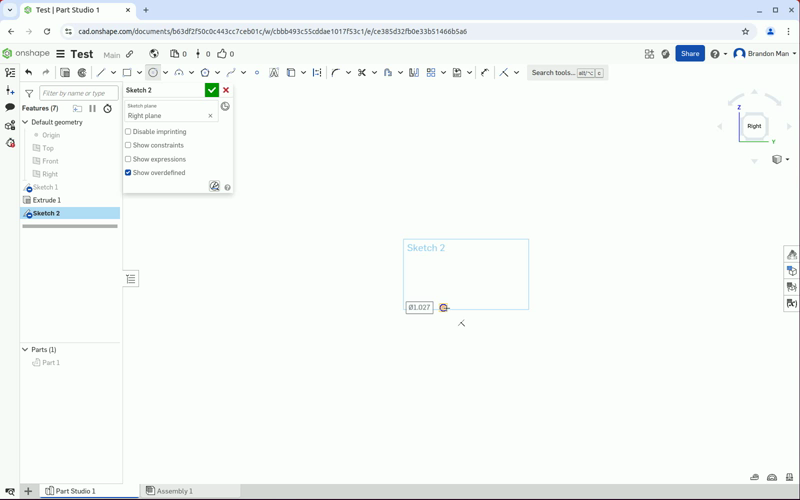
key(esc)
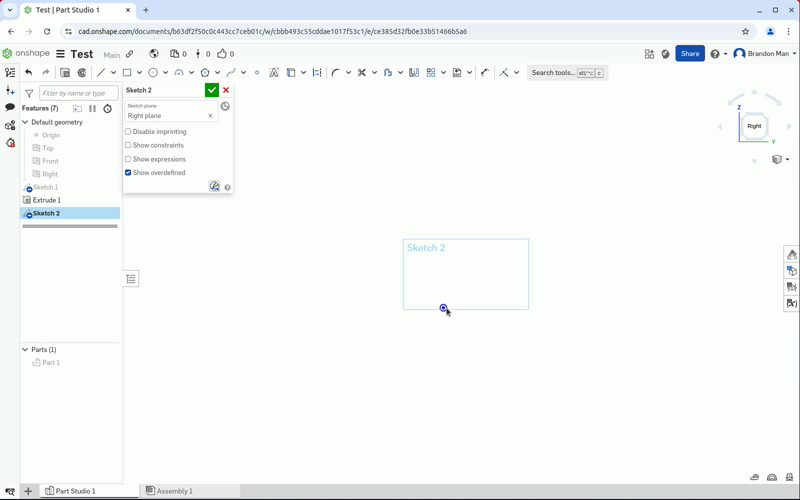
mouse_move(445, 306)
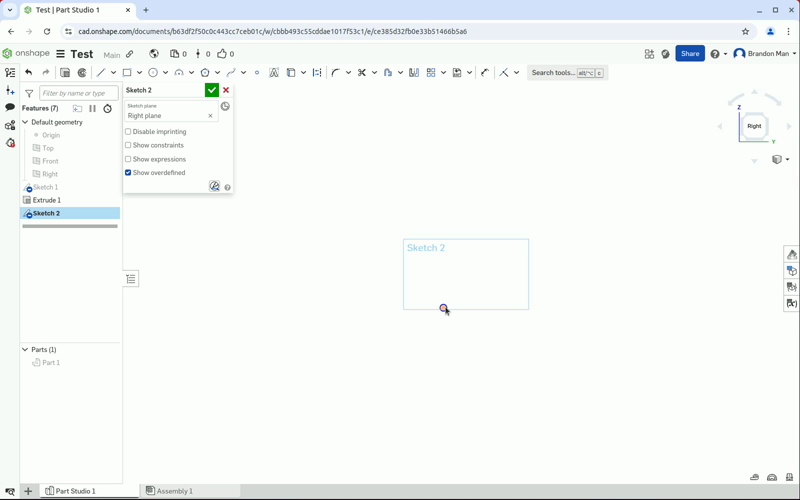
scroll(6)
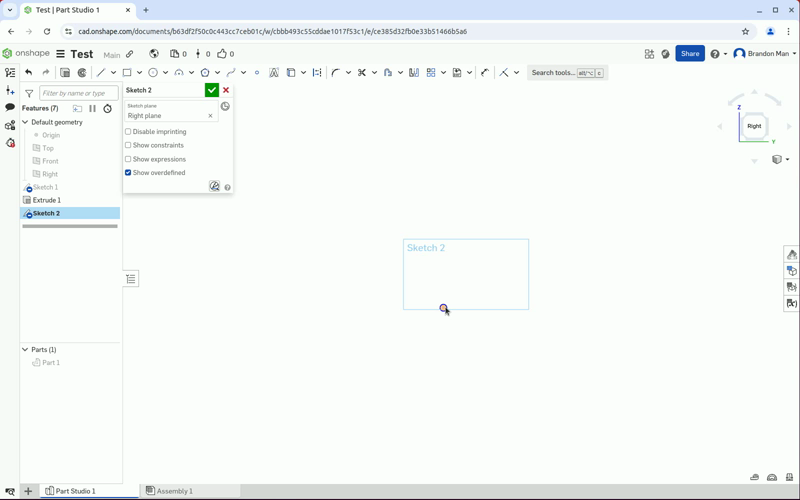
scroll(6)
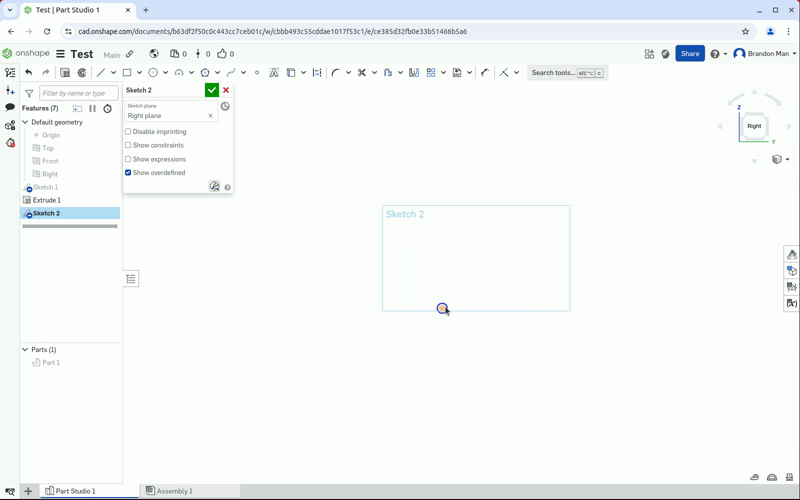
scroll(6)
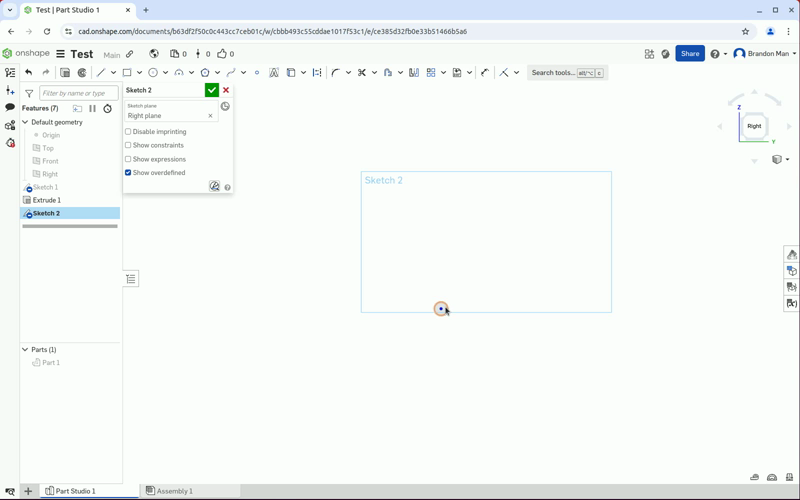
scroll(6)
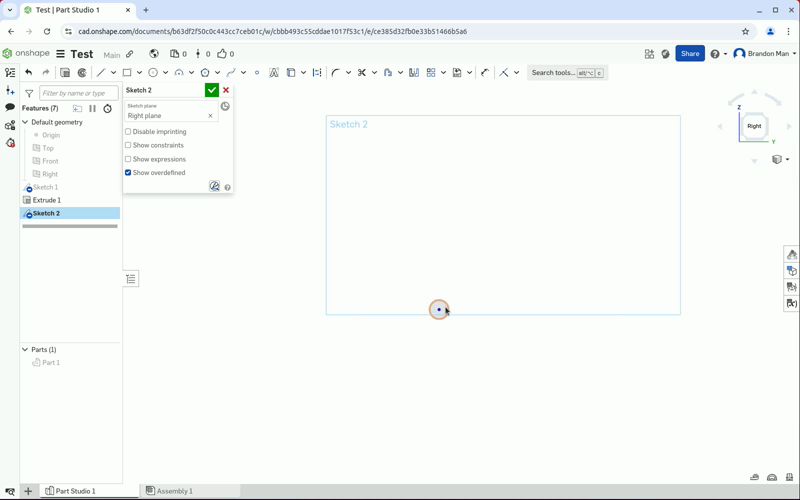
scroll(6)
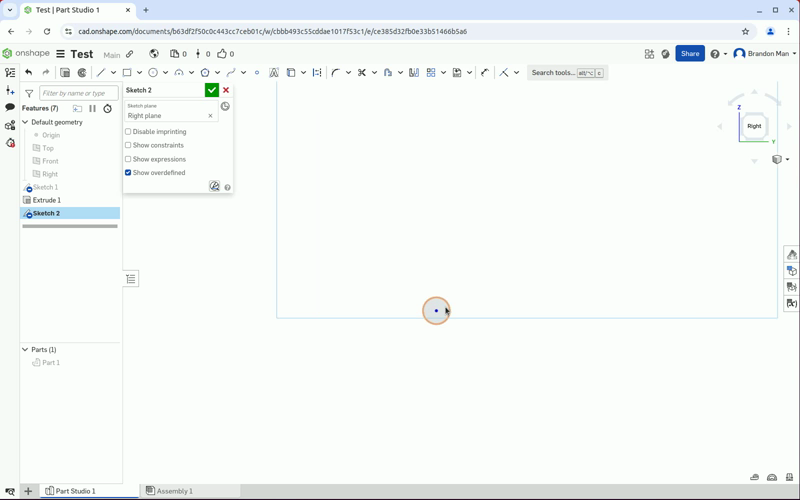
scroll(6)
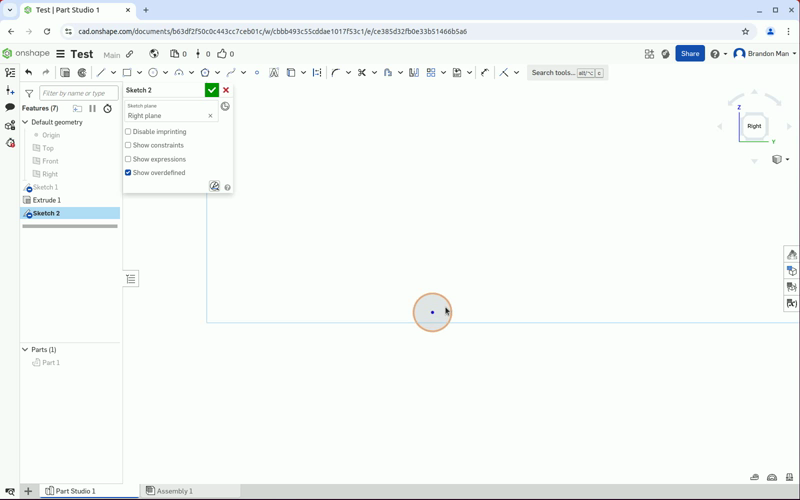
scroll(6)
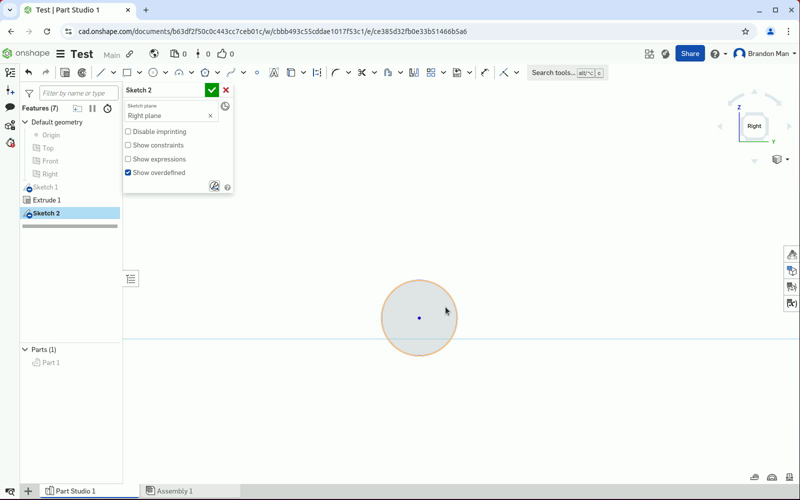
click(445, 306)
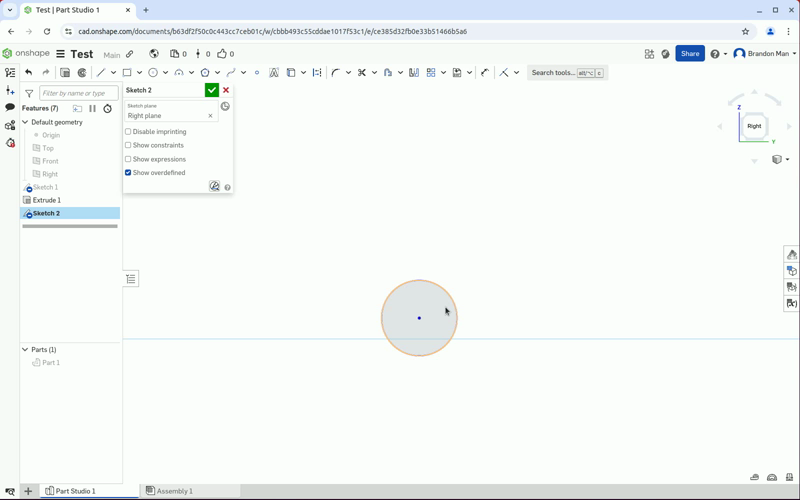
scroll(-6)
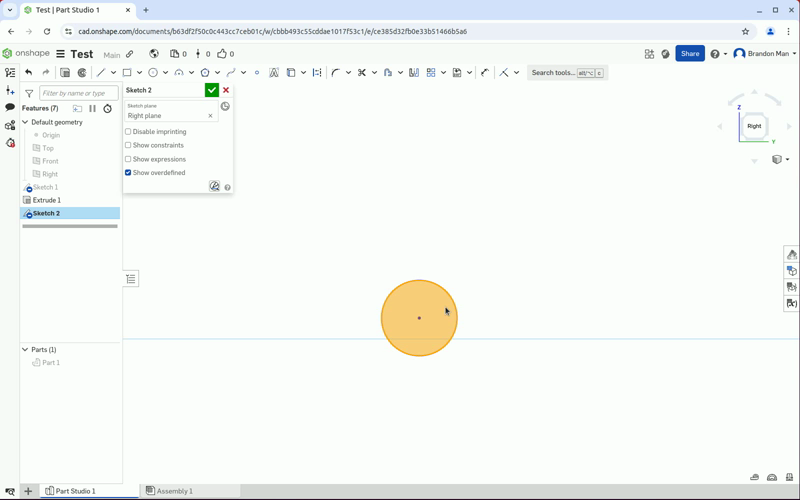
scroll(-6)
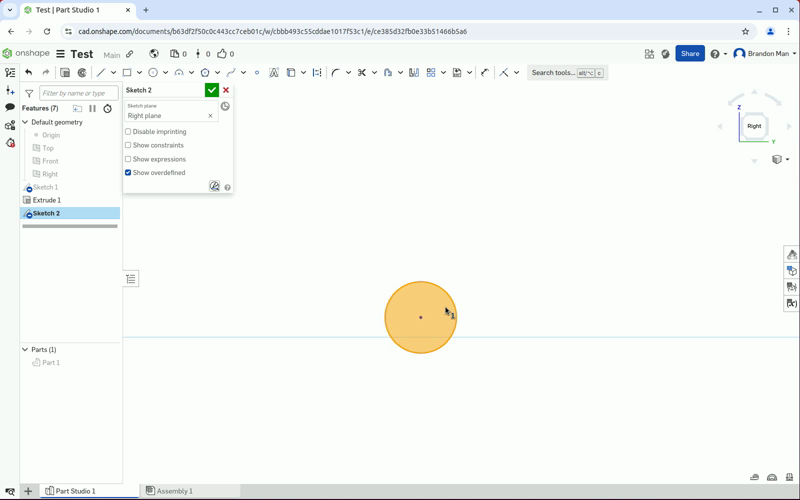
scroll(-6)
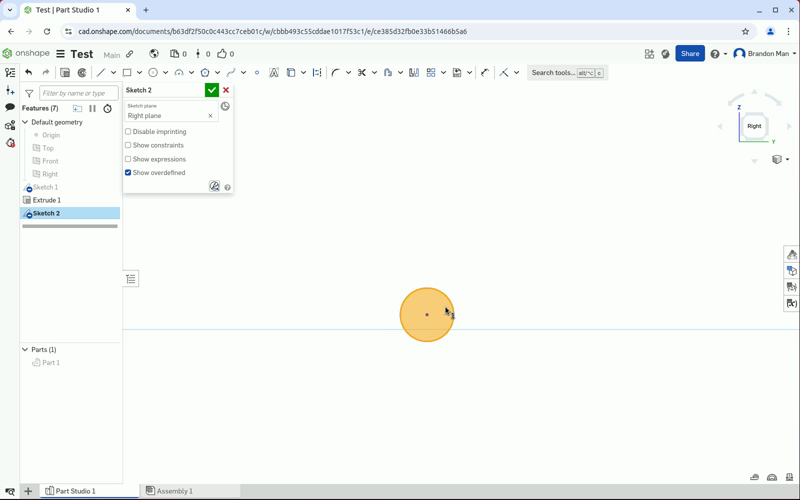
scroll(-6)
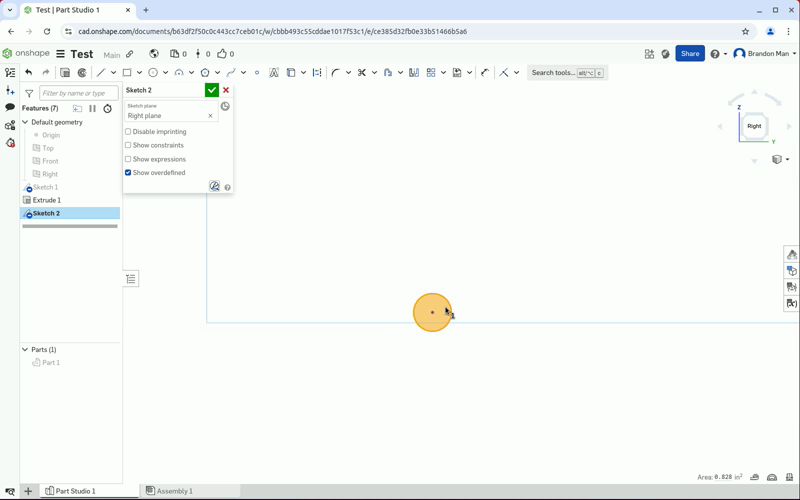
scroll(-6)
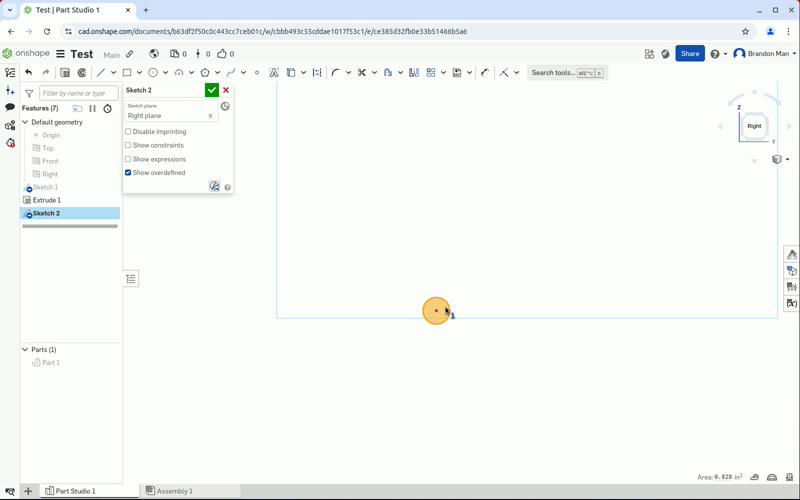
scroll(-6)
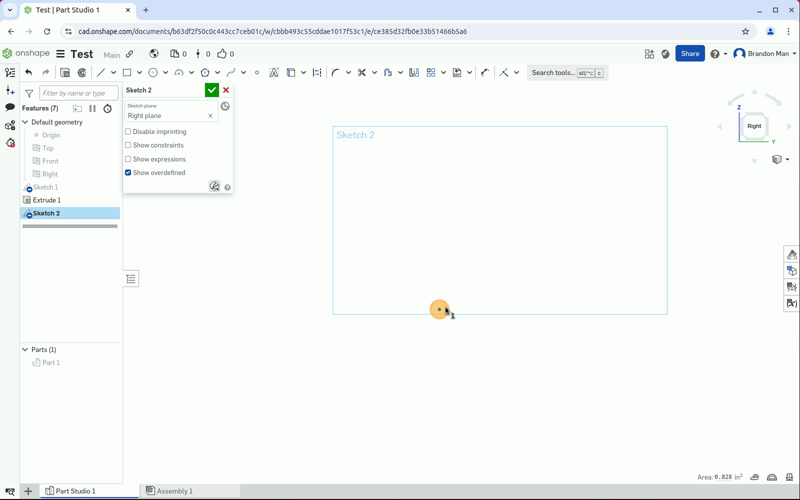
scroll(-6)
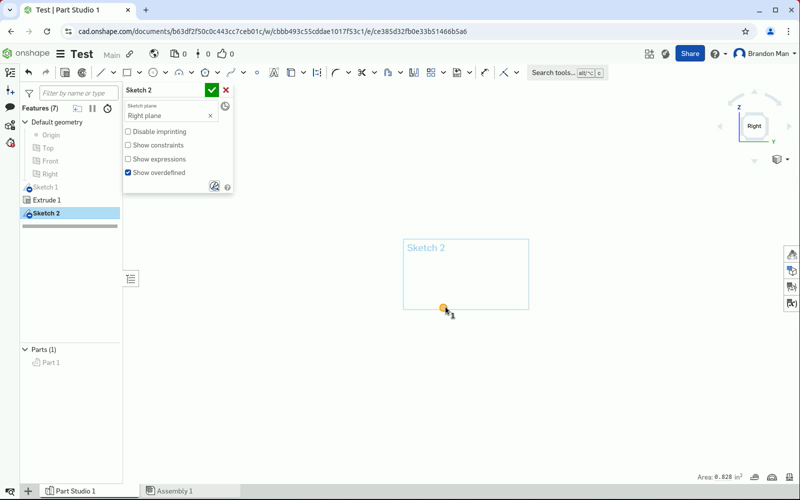
mouse_move(73, 352)
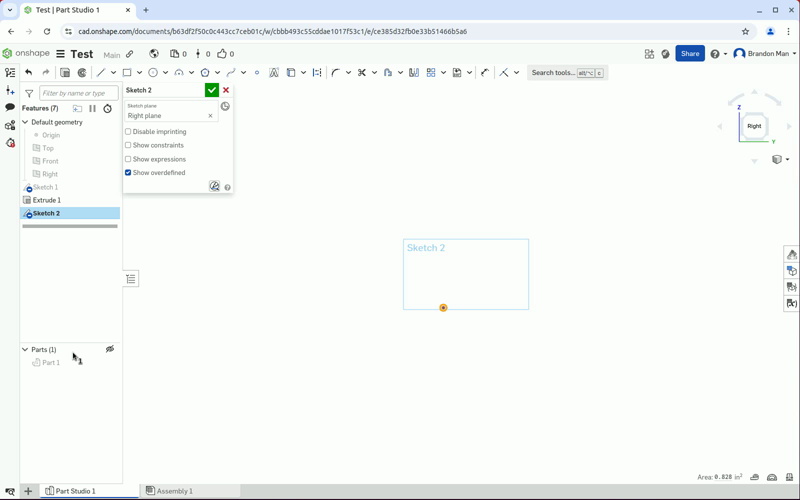
key(shift+y)
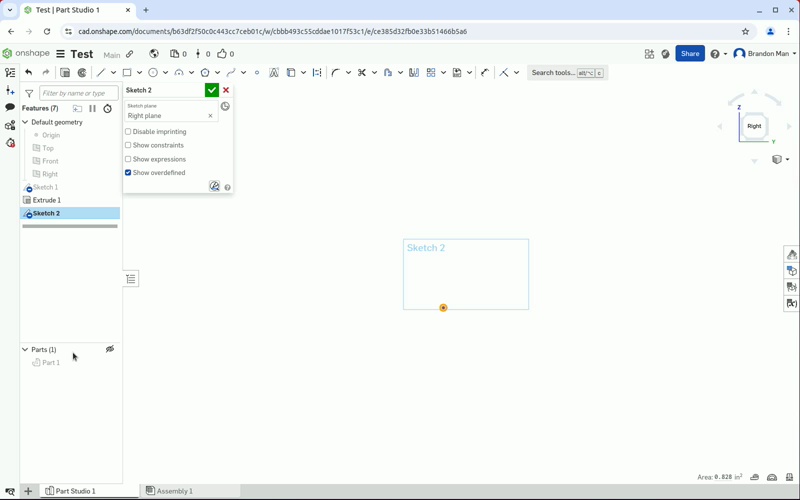
key(shift+e)
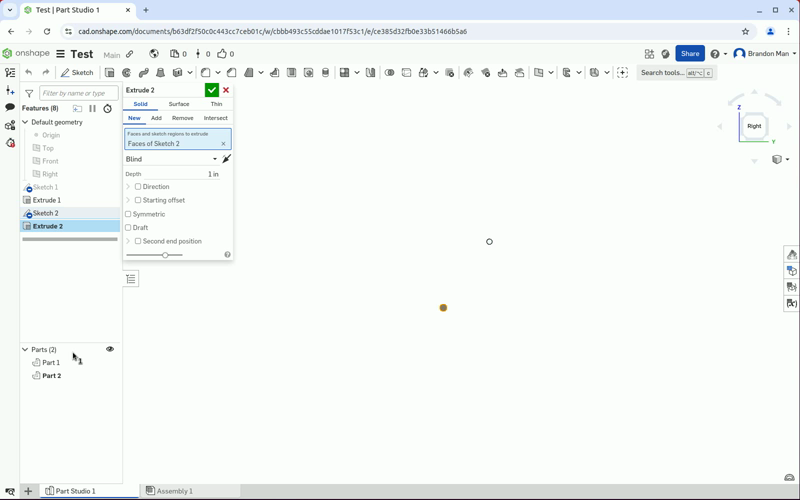
mouse_move(143, 106)
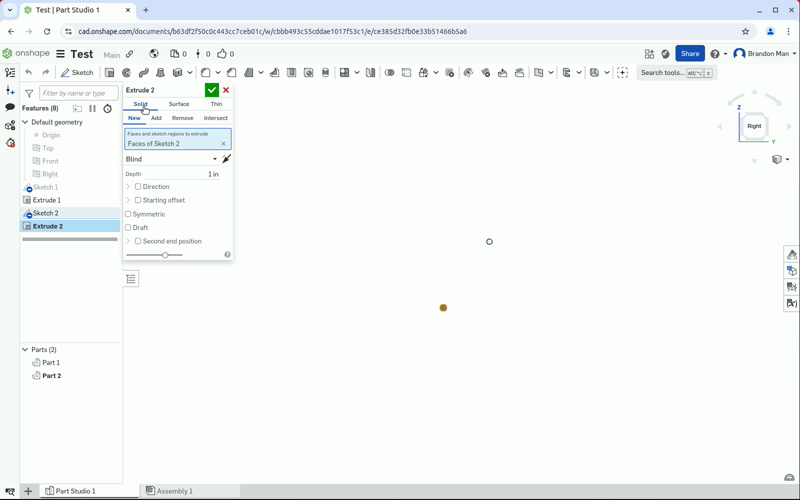
click(143, 106)
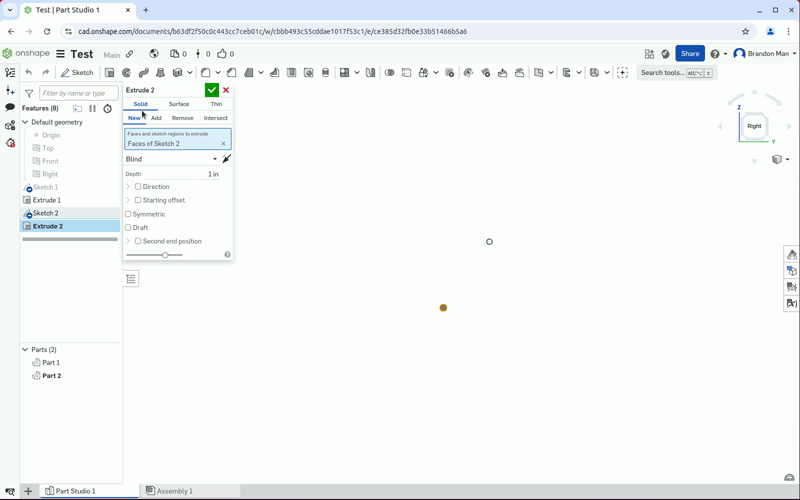
mouse_move(137, 120)
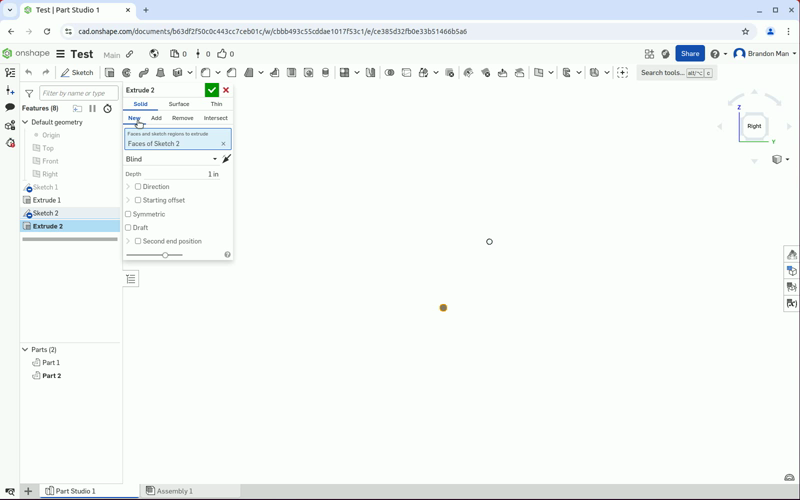
click(137, 120)
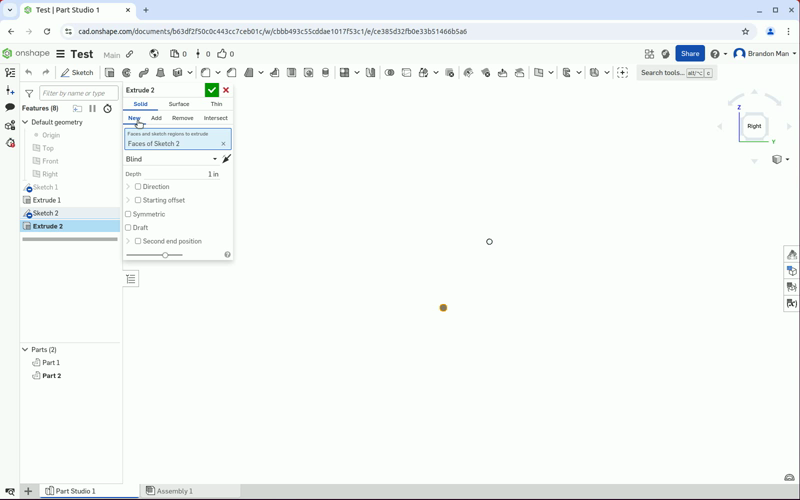
key(tab, 4)
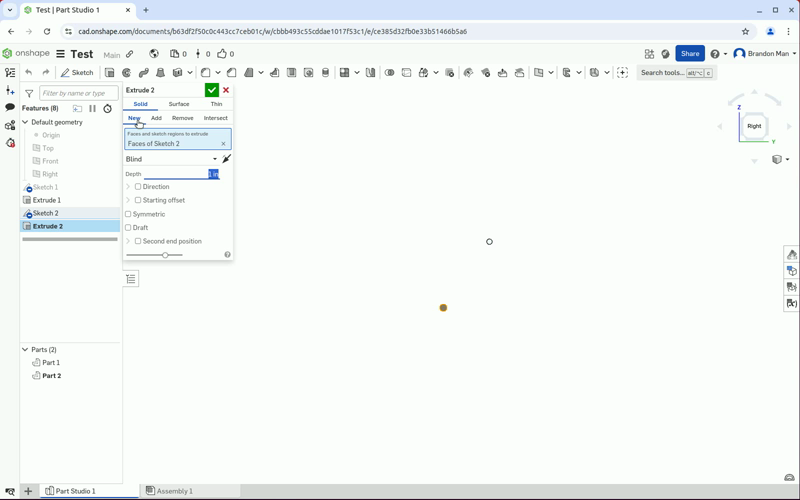
text(0.963)
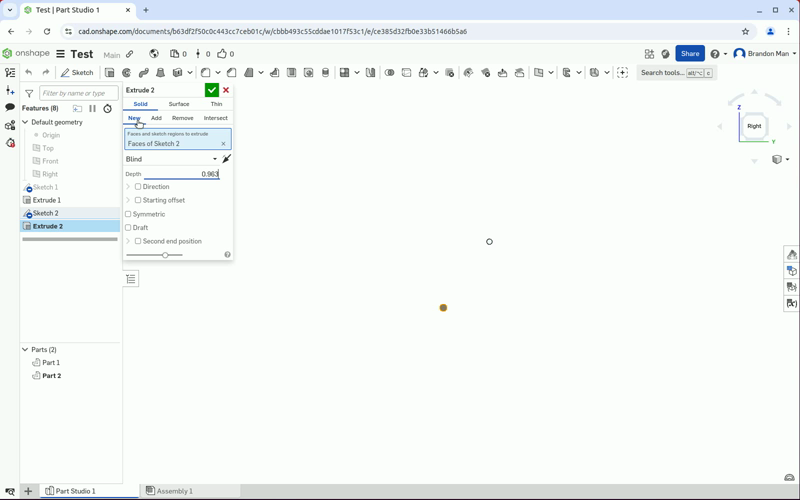
key(enter)
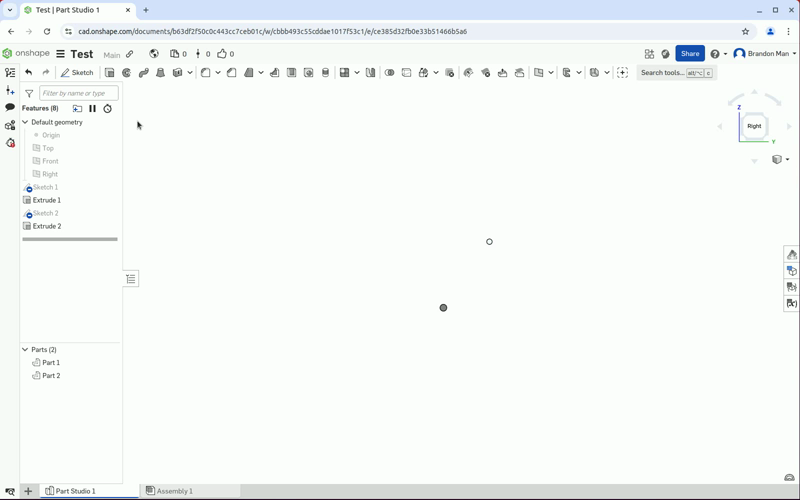
key(shift+h)
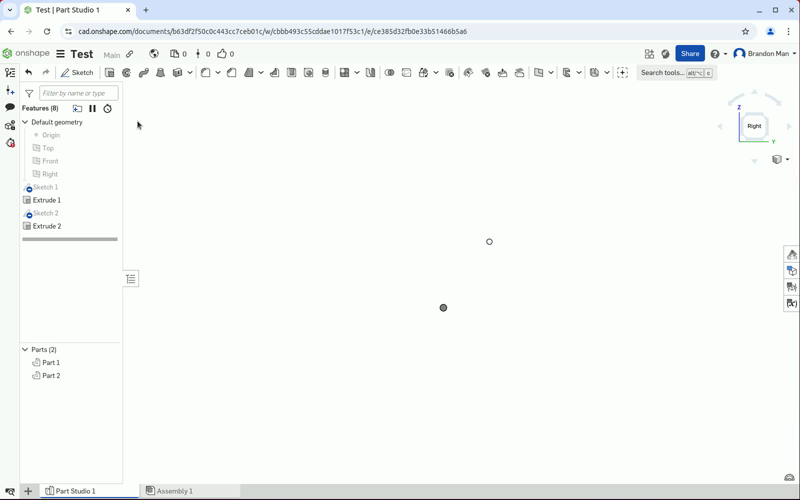
key(shift+h)
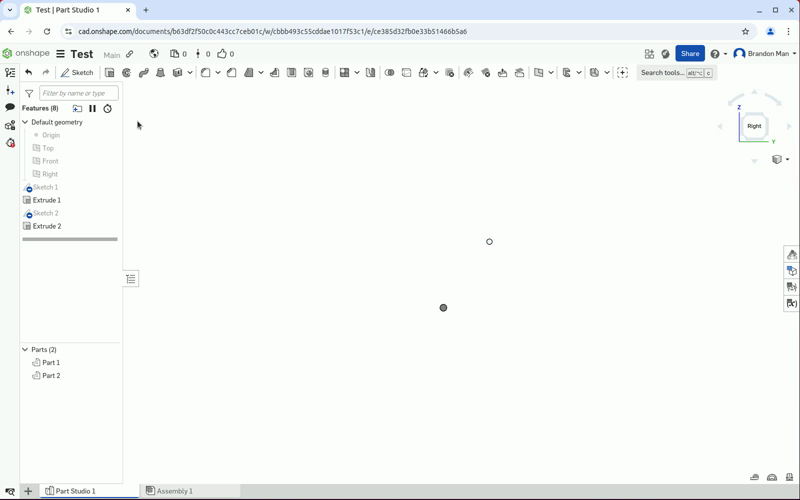
mouse_move(73, 189)
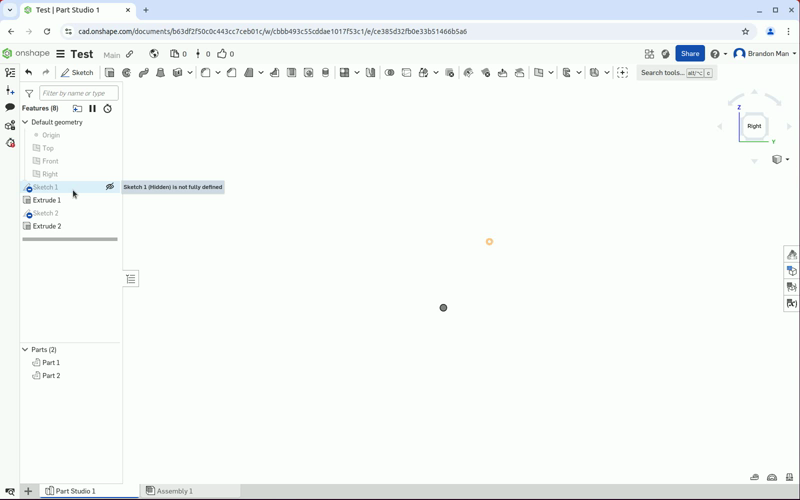
click(73, 189)
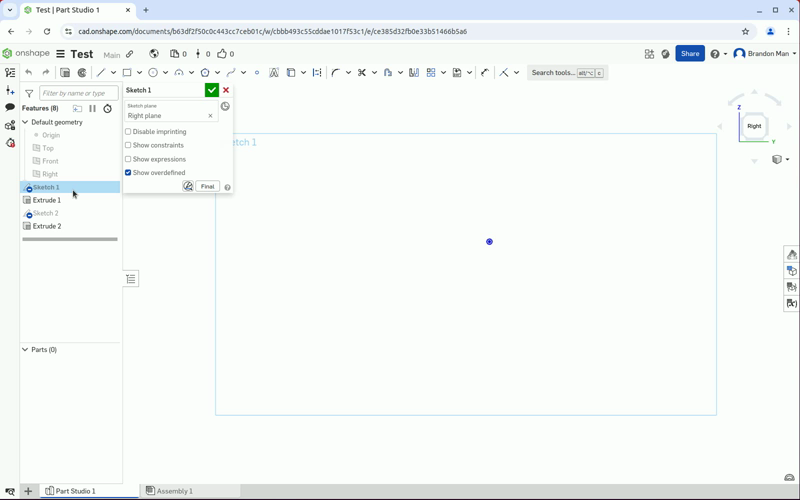
mouse_move(229, 92)
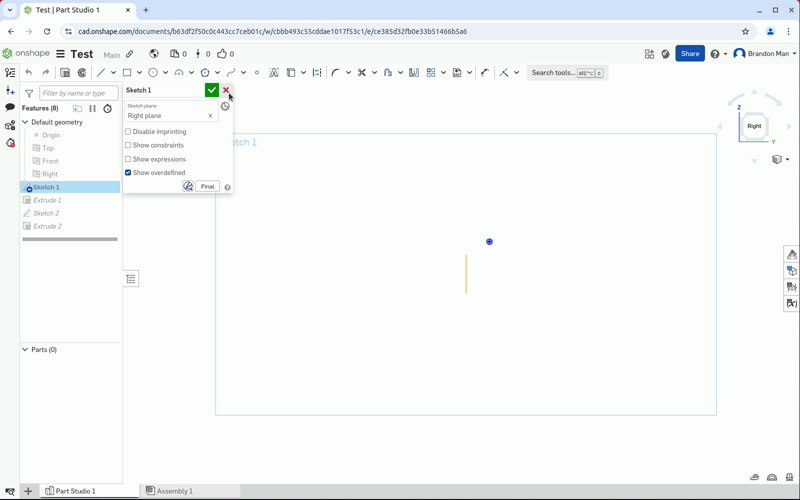
click(229, 92)
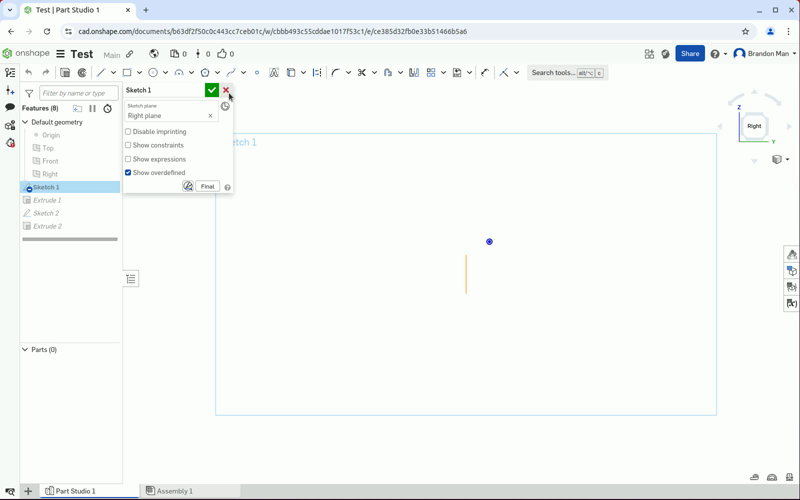
key(shift+s)
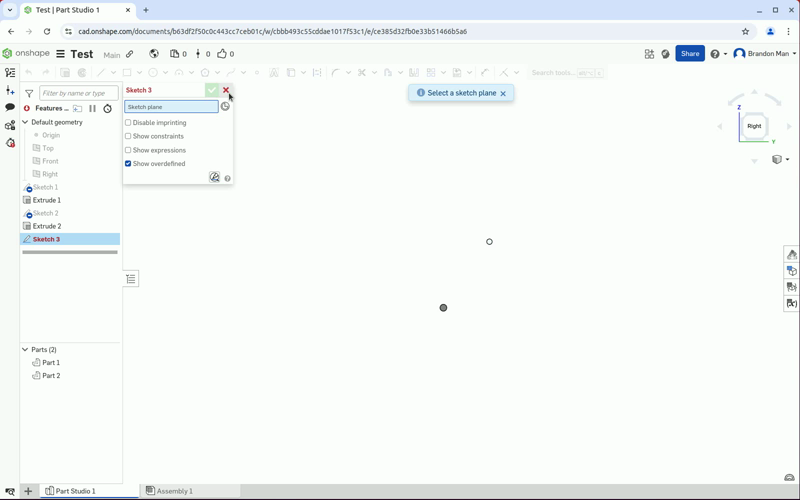
mouse_move(73, 176)
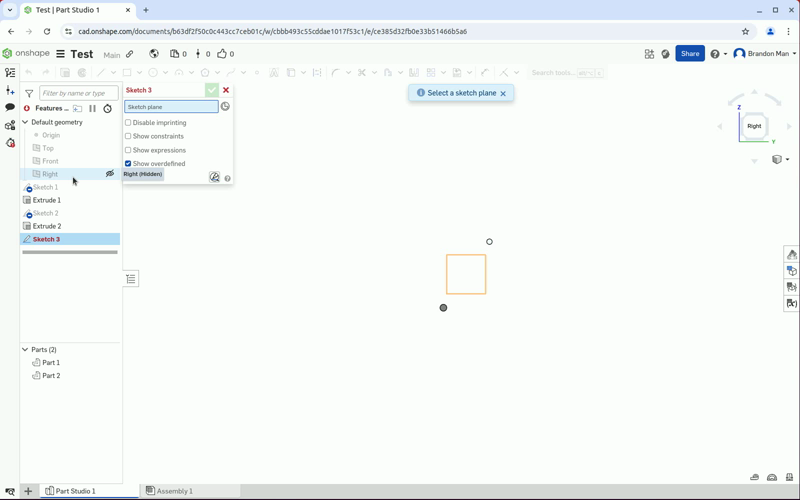
click(73, 176)
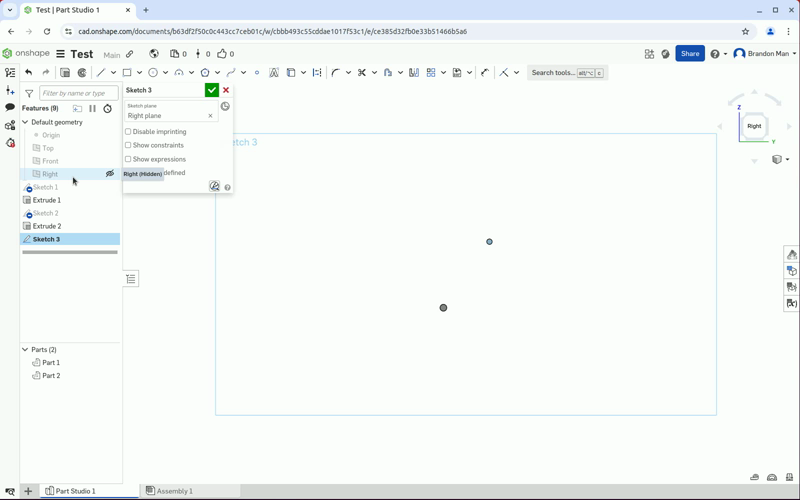
mouse_move(73, 352)
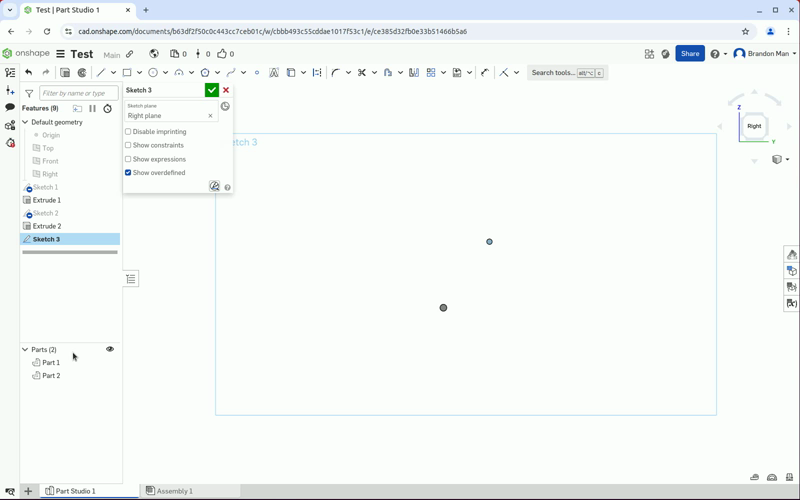
key(y)
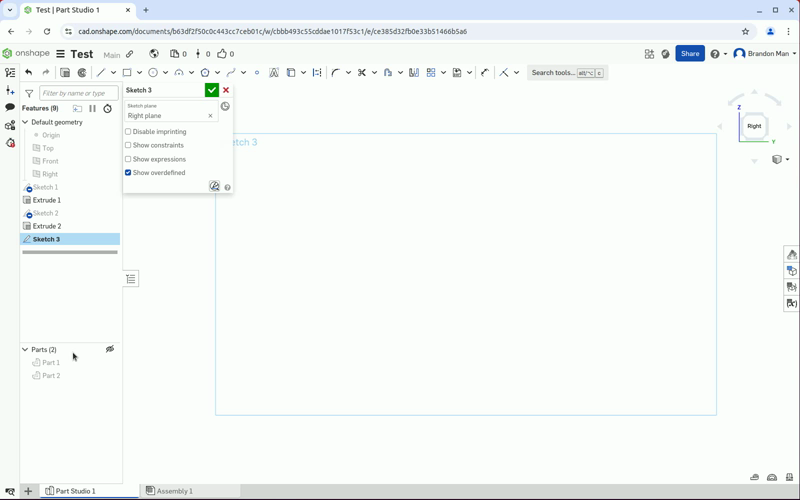
key(l)
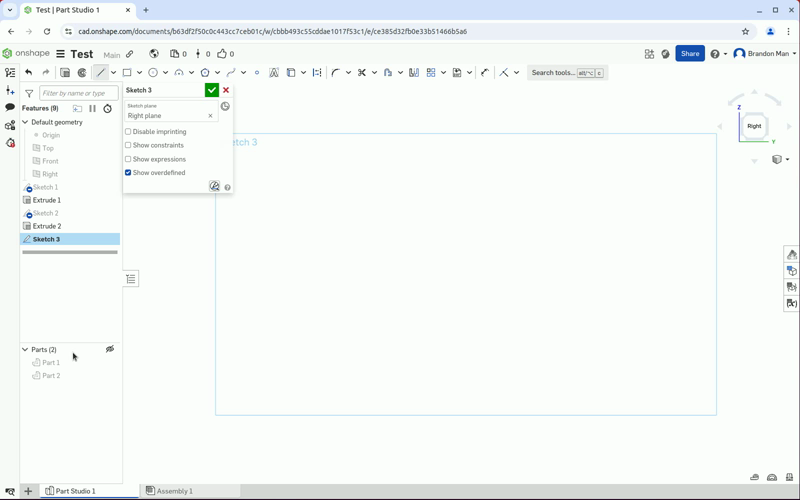
key_down(shift)
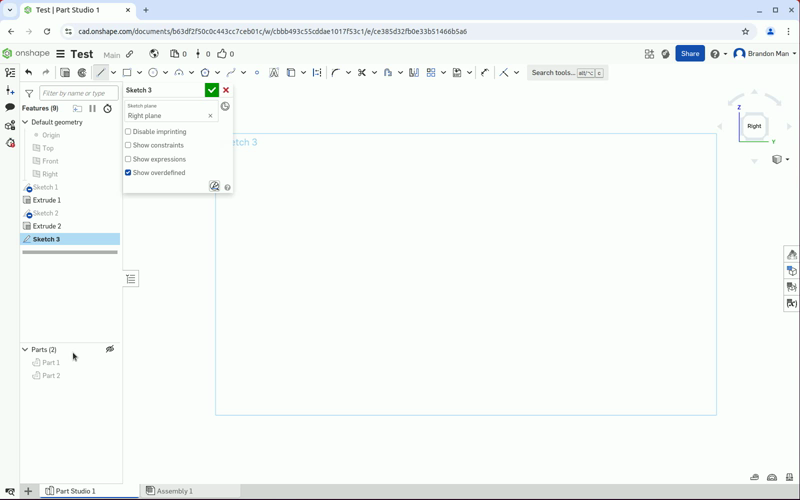
mouse_move(355, 395)
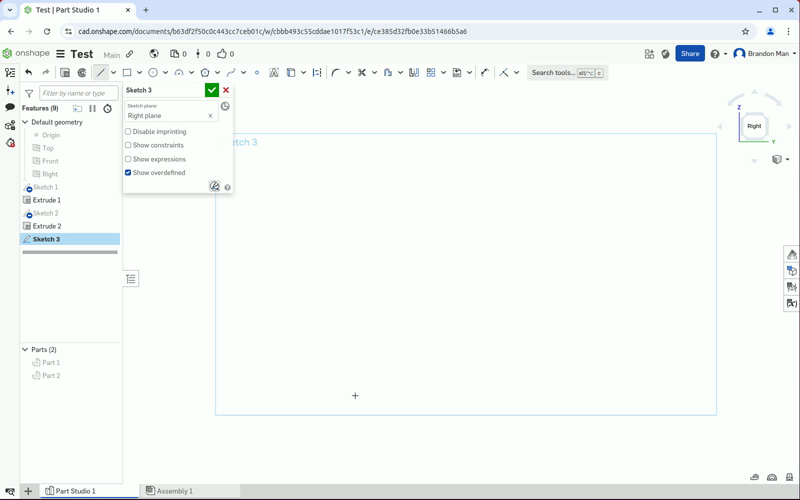
click(355, 395)
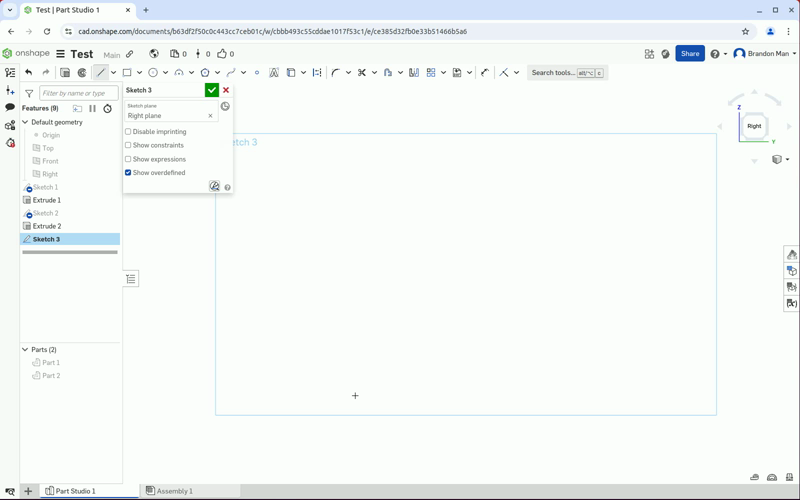
key_up(shift)
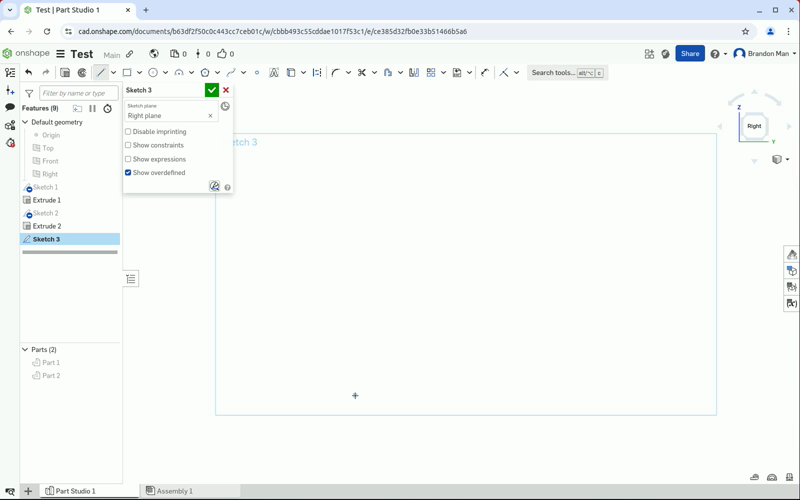
key_down(shift)
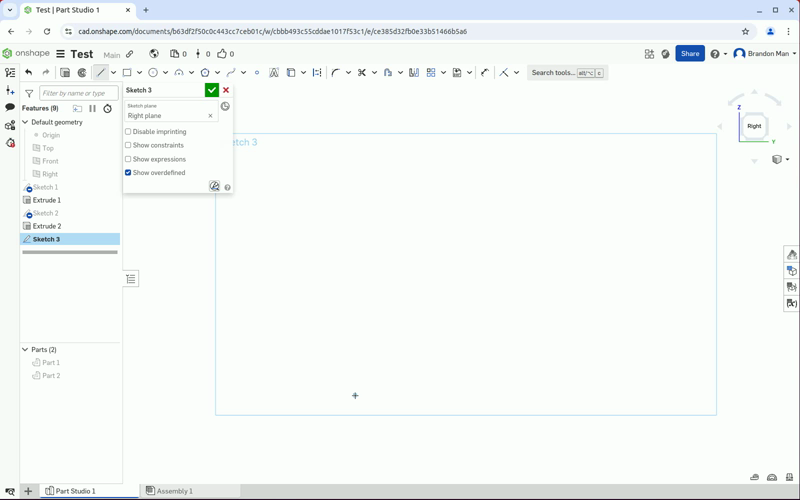
mouse_move(564, 395)
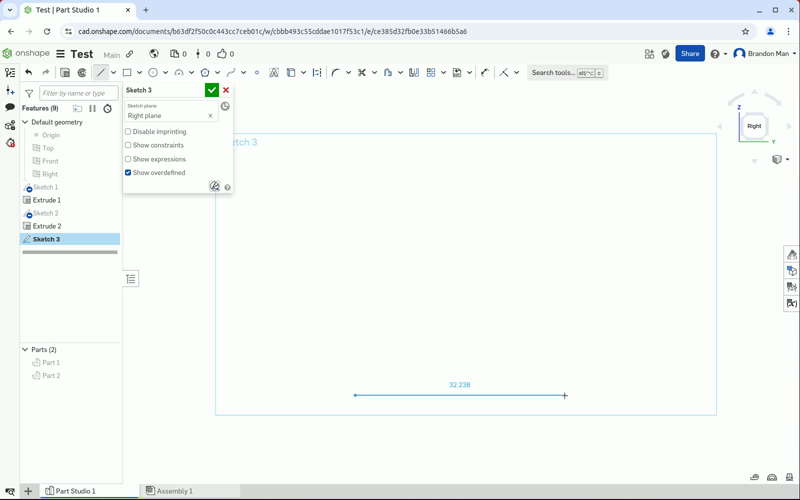
click(564, 395)
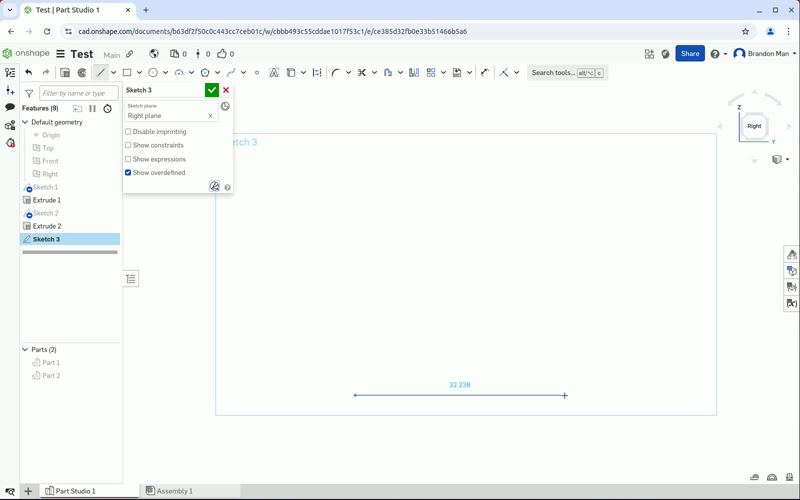
key_up(shift)
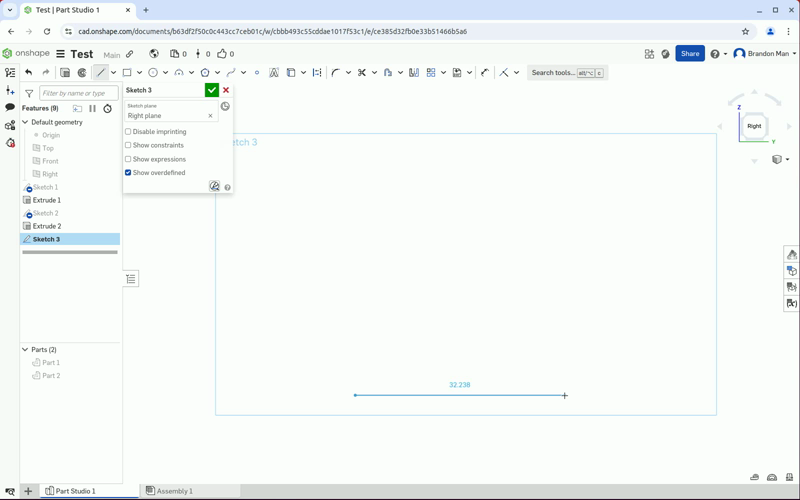
key_down(shift)
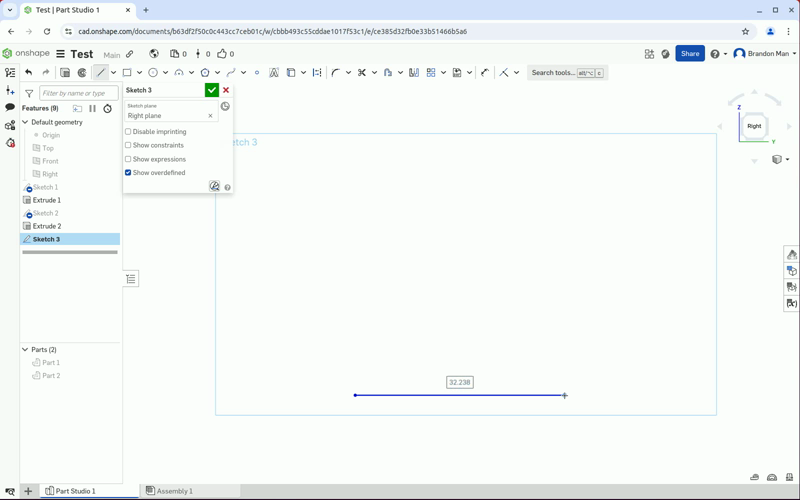
mouse_move(564, 171)
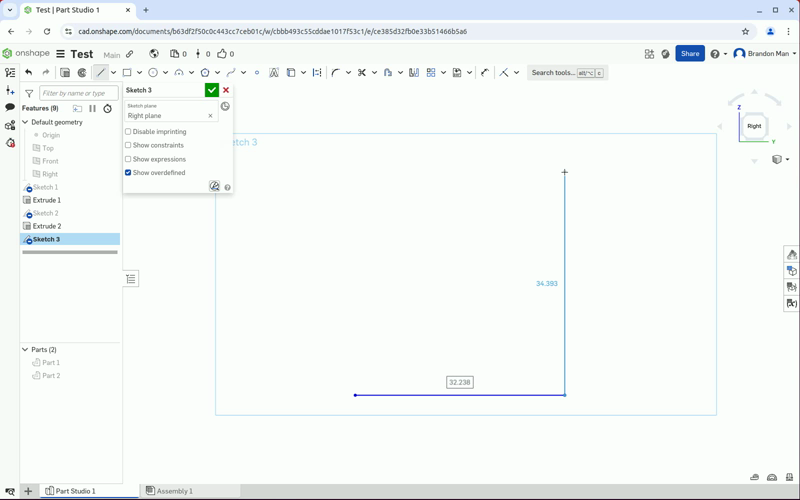
click(564, 171)
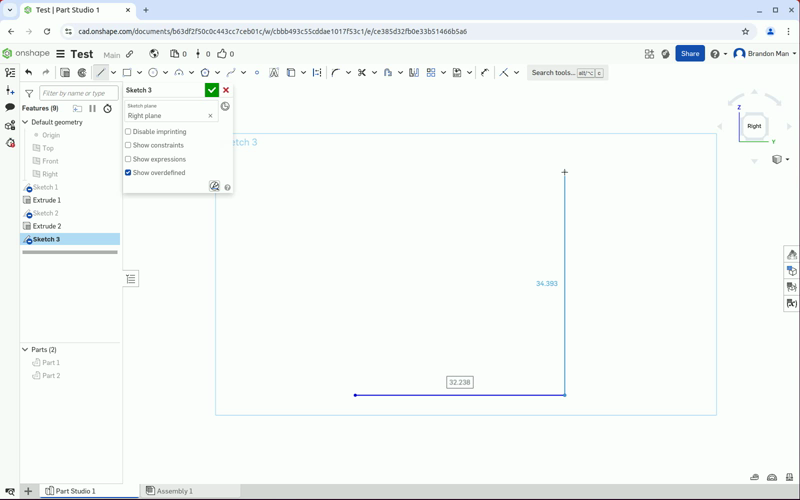
key_up(shift)
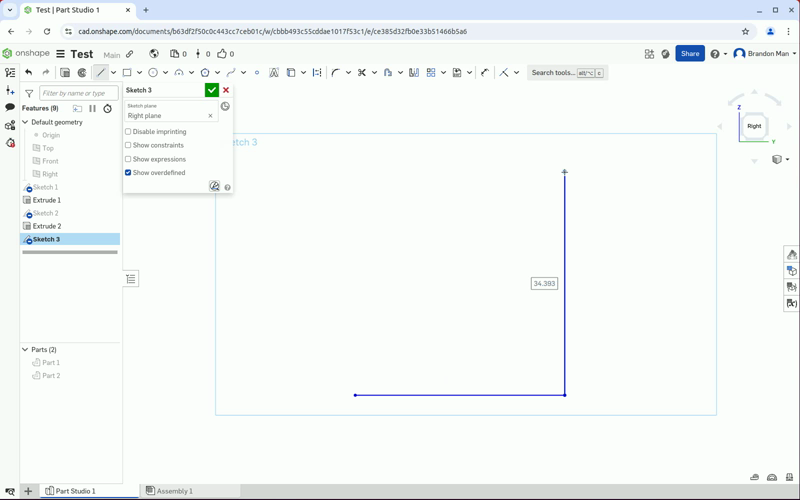
key_down(shift)
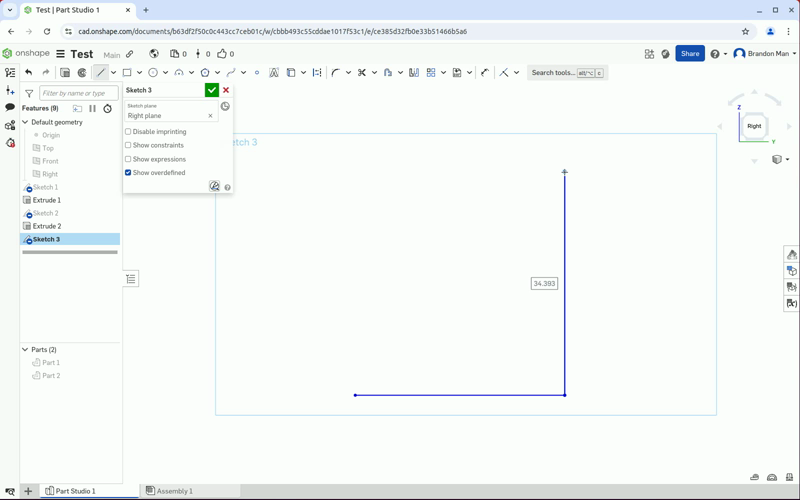
mouse_move(355, 171)
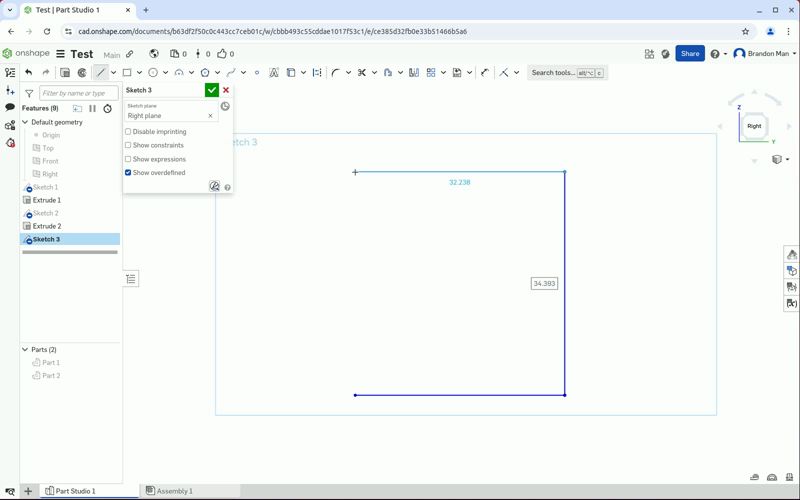
click(355, 171)
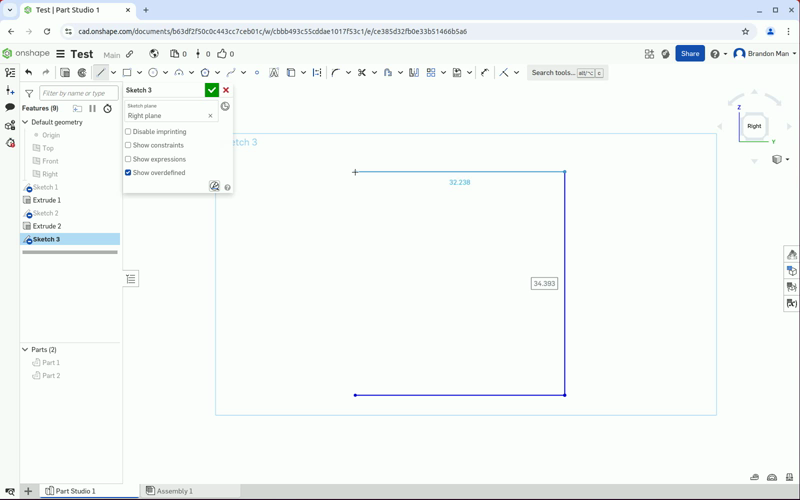
key_up(shift)
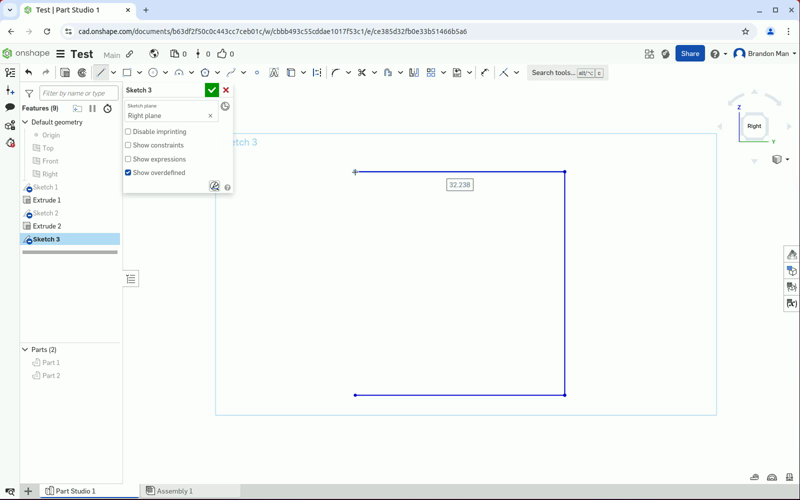
key_down(shift)
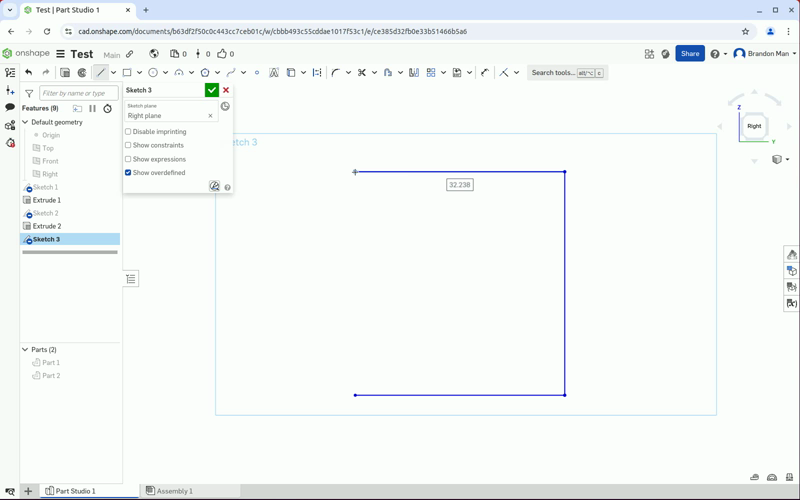
mouse_move(355, 395)
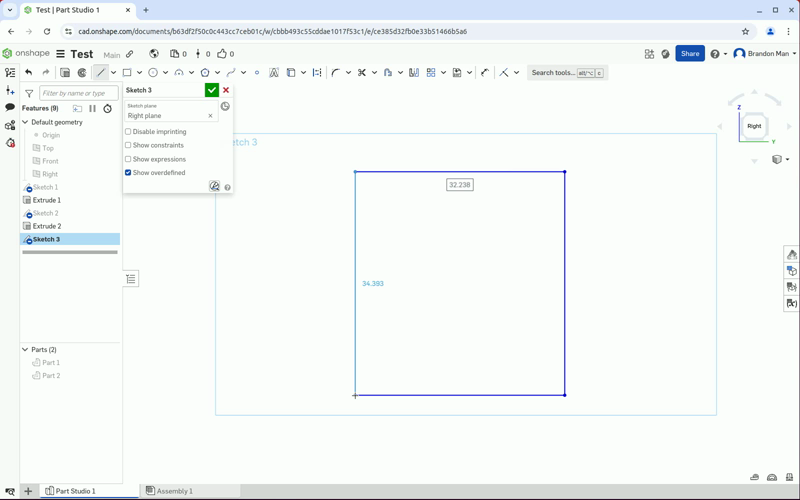
key_up(shift)
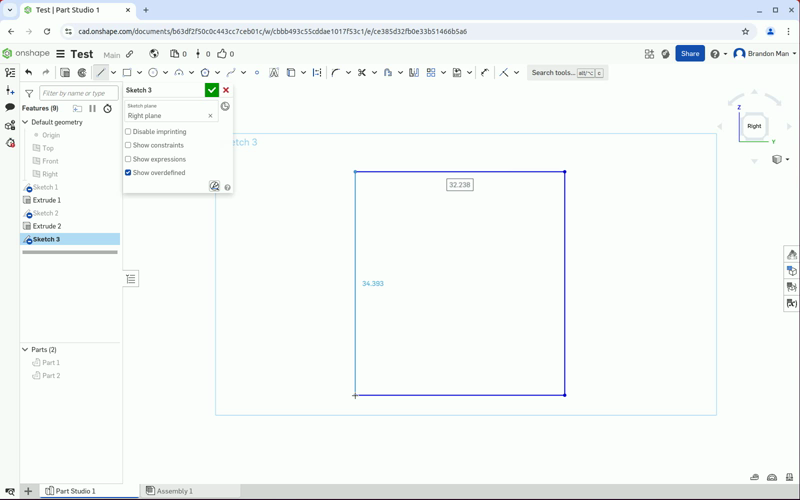
click(355, 395)
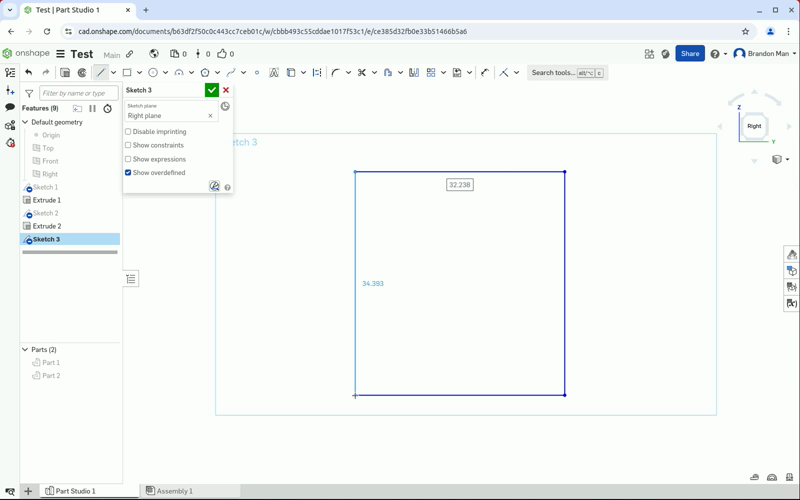
key(esc)
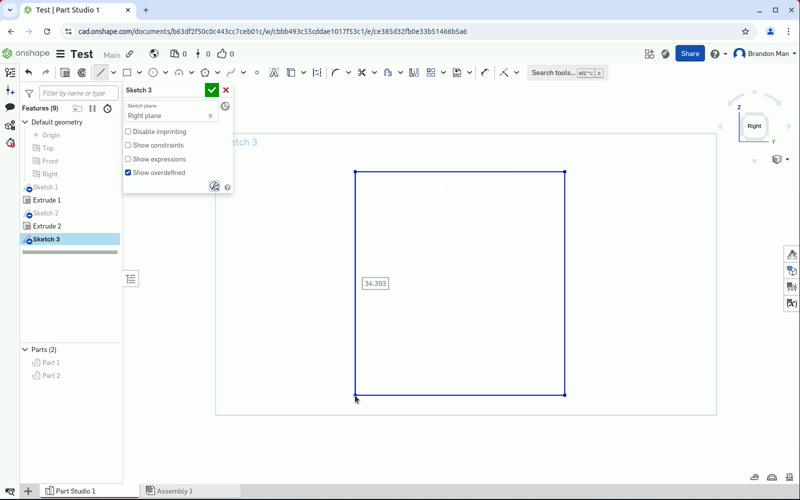
mouse_move(493, 233)
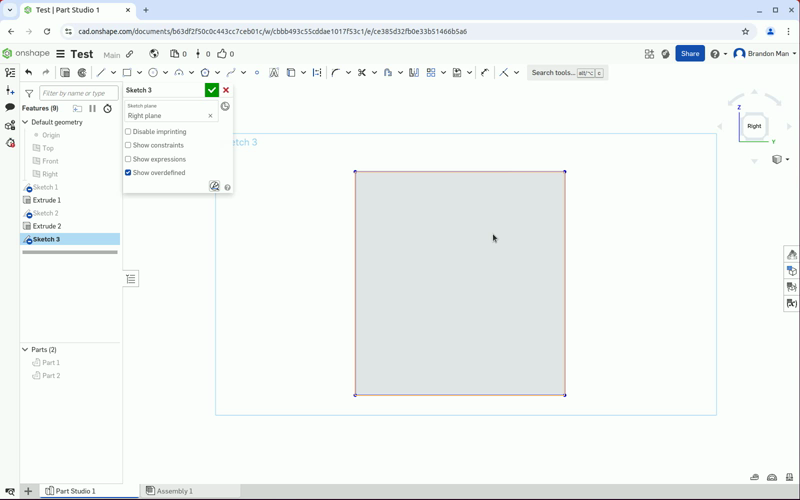
click(493, 233)
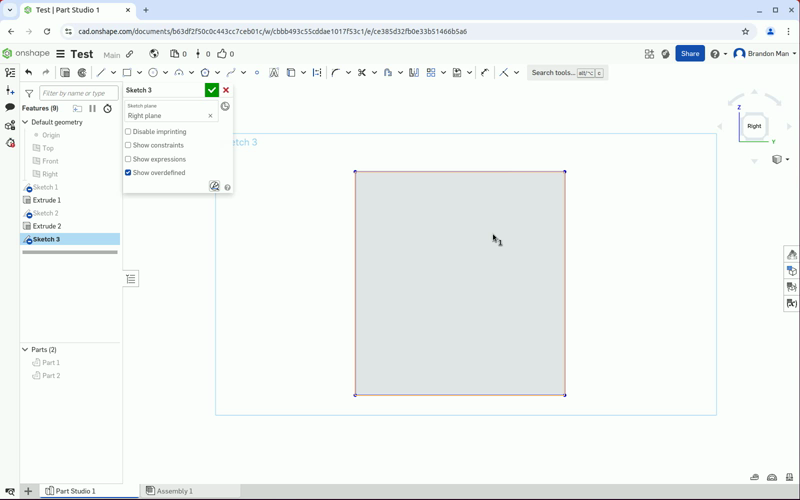
mouse_move(73, 352)
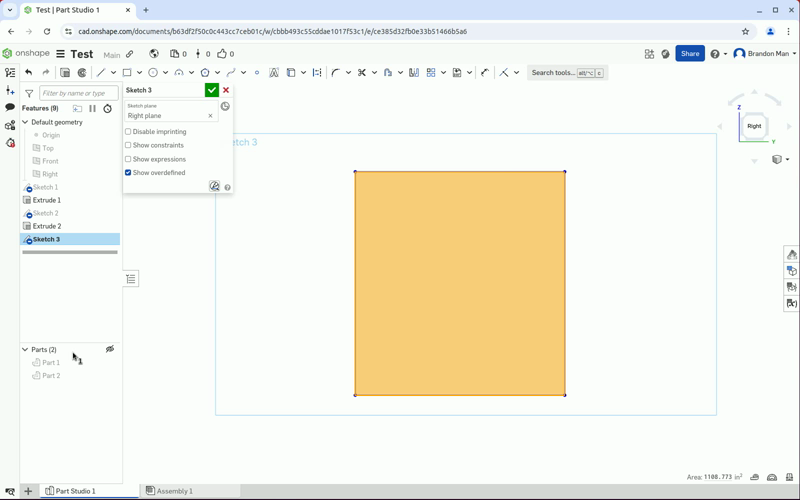
key(shift+y)
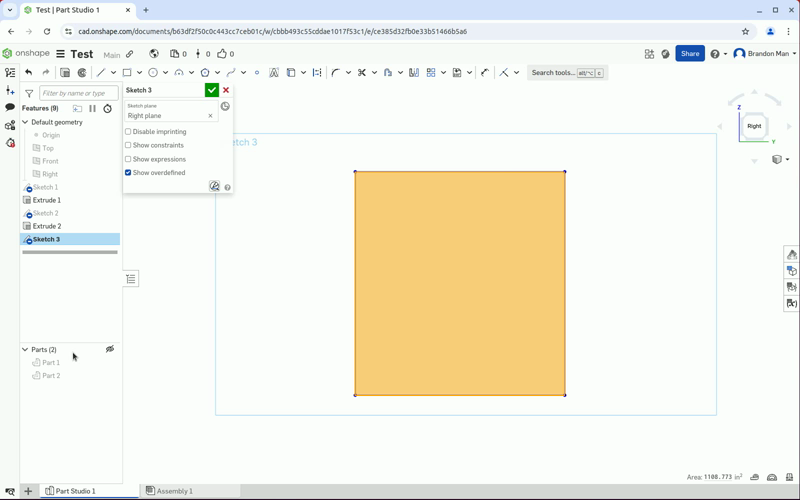
key(shift+e)
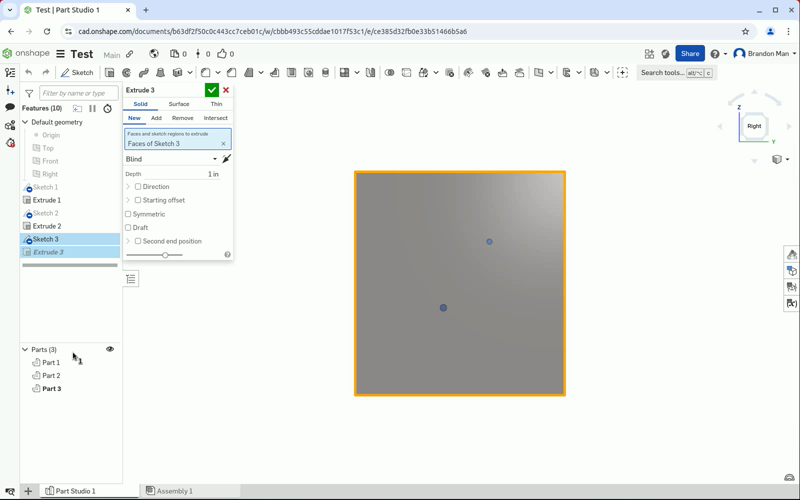
mouse_move(143, 106)
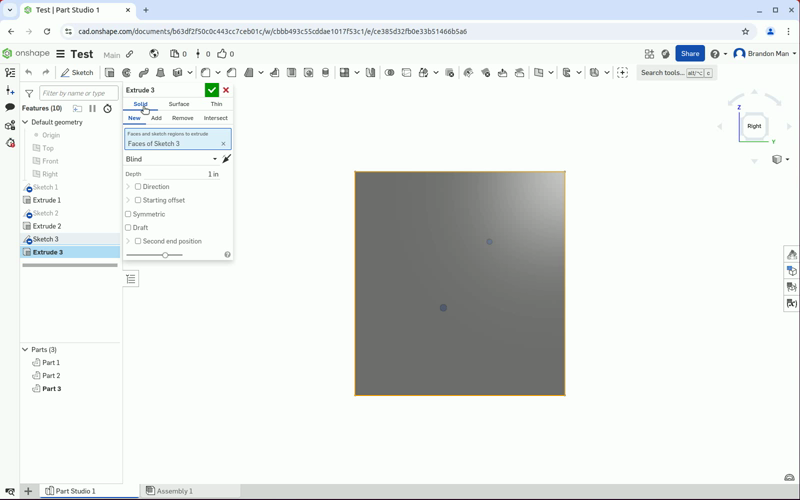
click(143, 106)
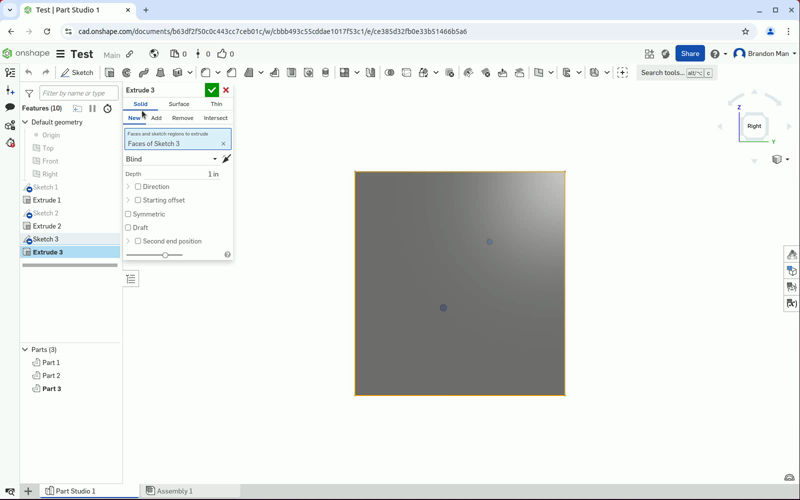
mouse_move(137, 120)
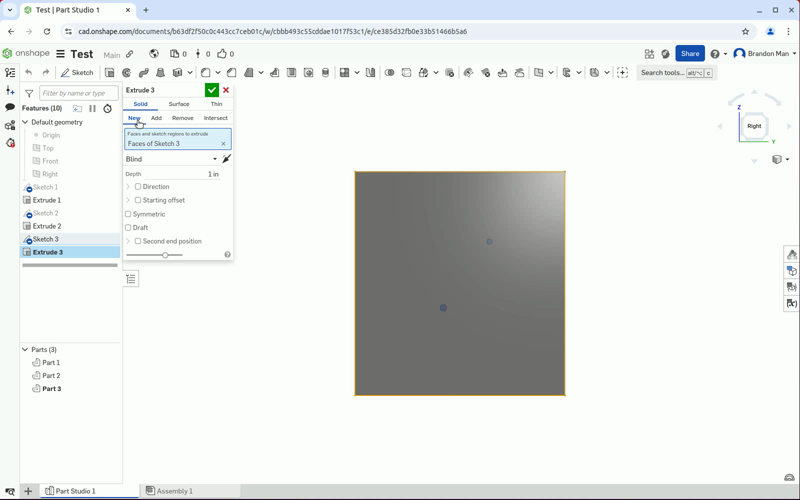
click(137, 120)
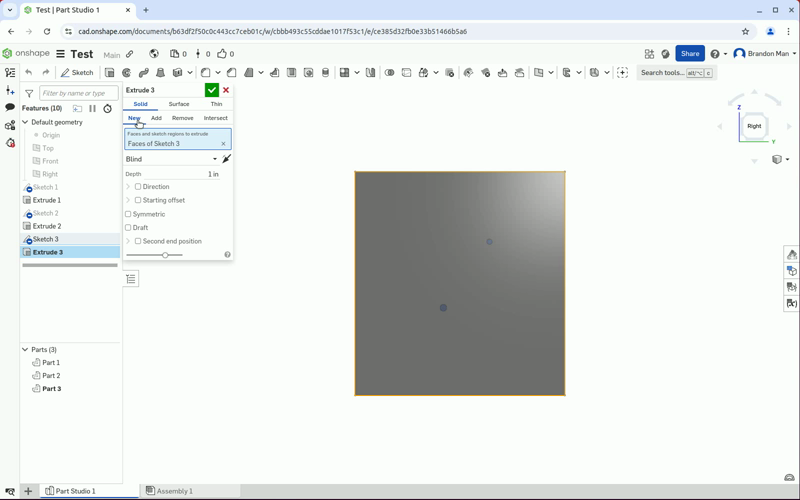
key(tab, 4)
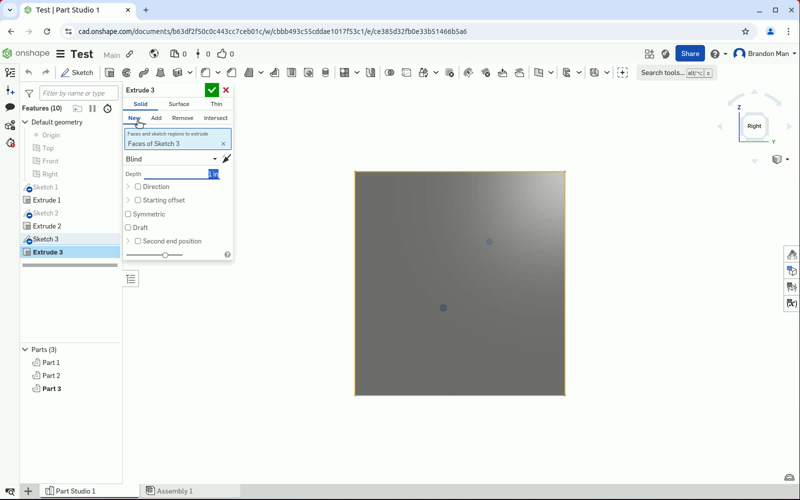
text(-0.722)
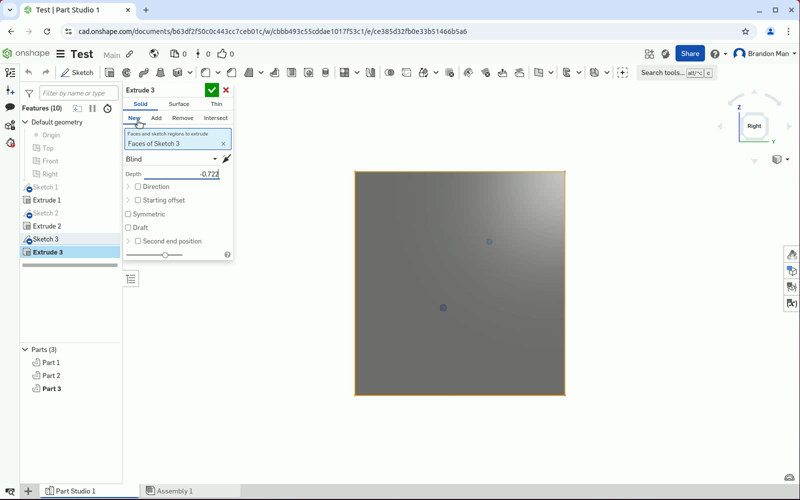
key(enter)
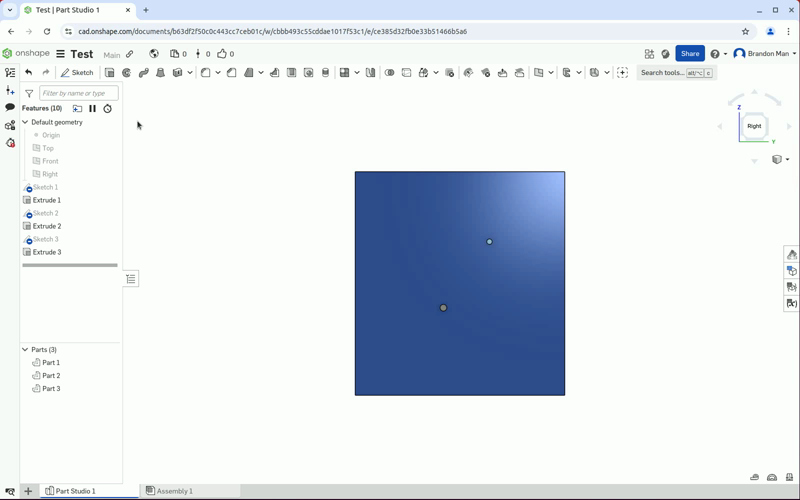
key(shift+h)
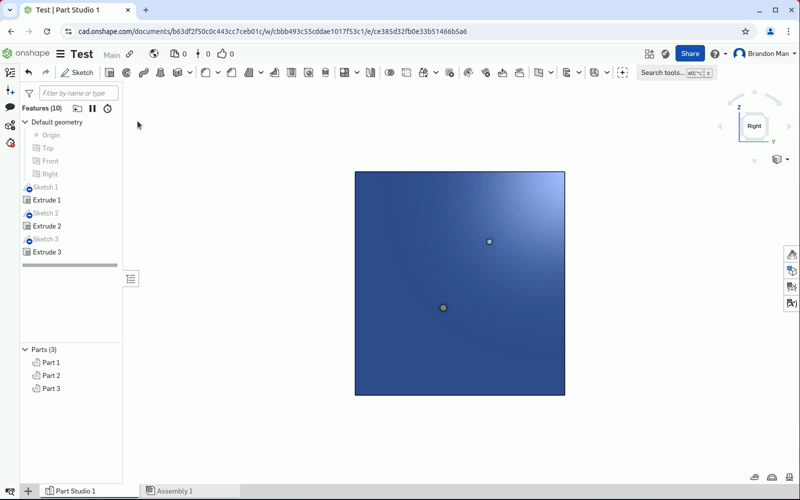
key(shift+h)
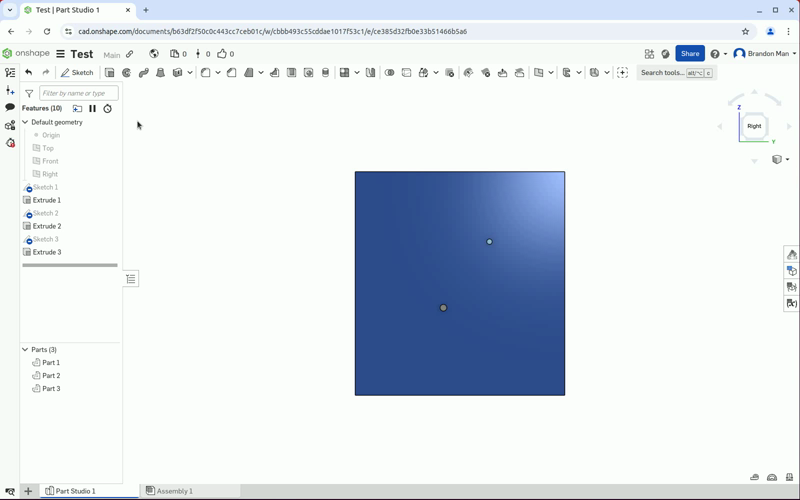
key(shift+7)
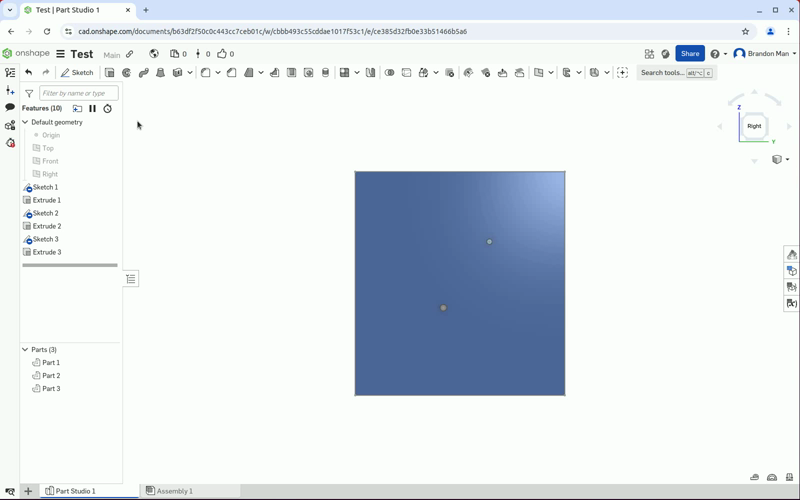
key(right, 2)
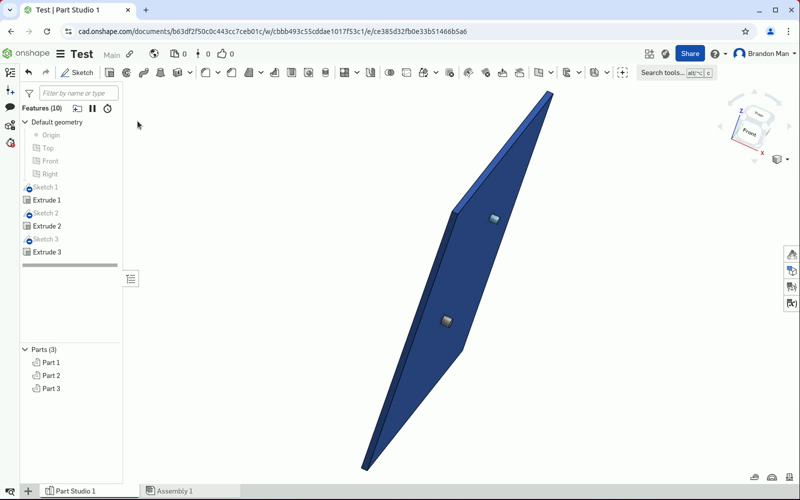
key(down, 2)
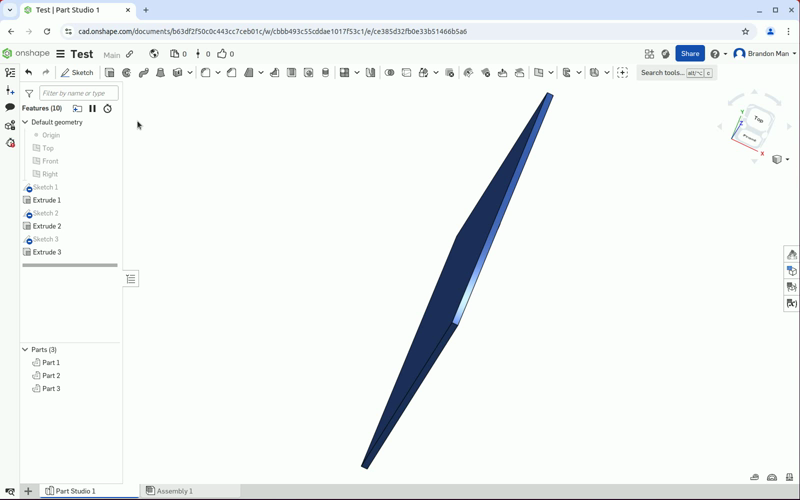
key(up, 2)
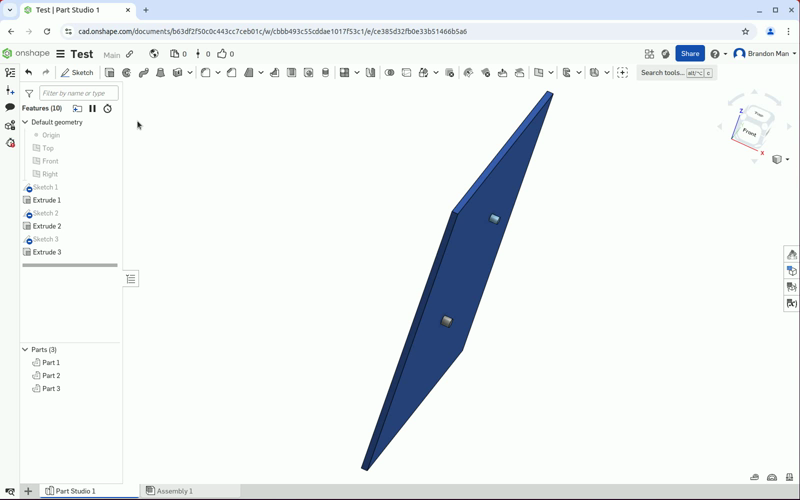
key(left, 2)
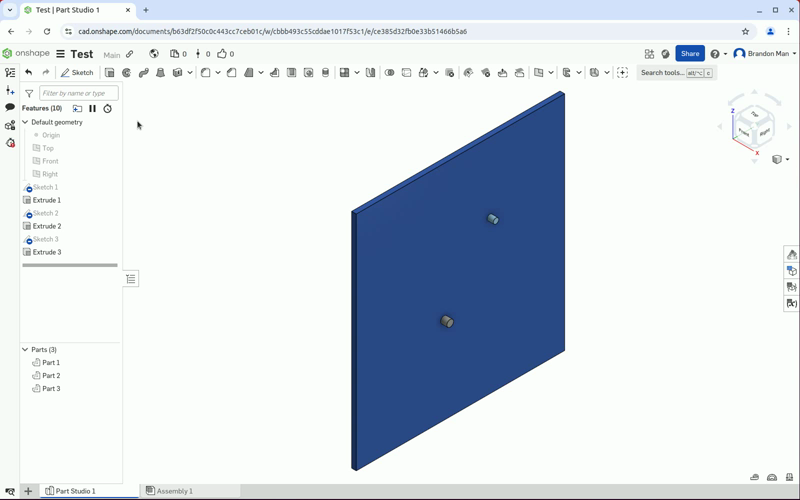
mouse_move(73, 189)
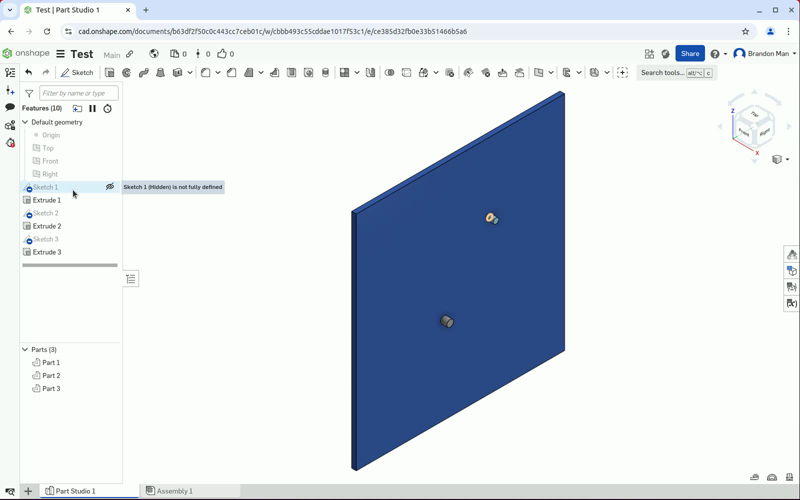
click(73, 189)